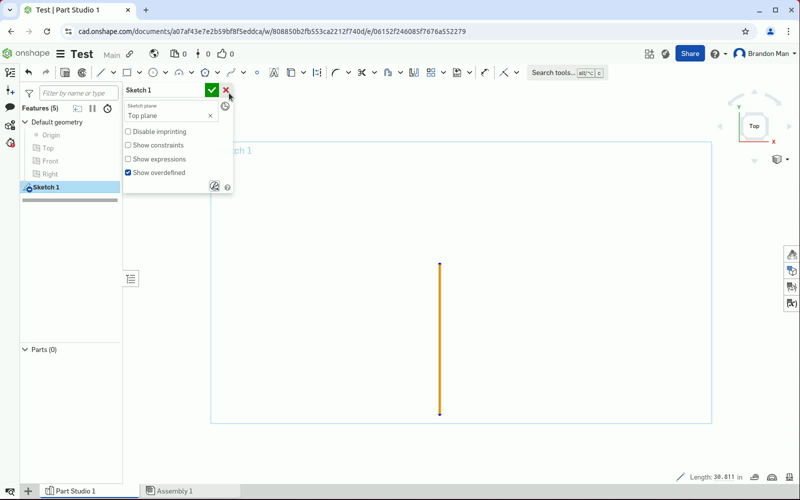
key(shift+h)
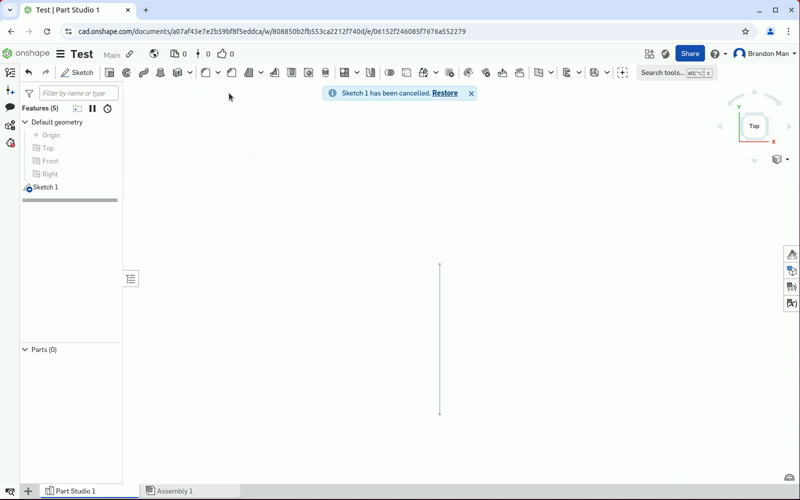
key(shift+s)
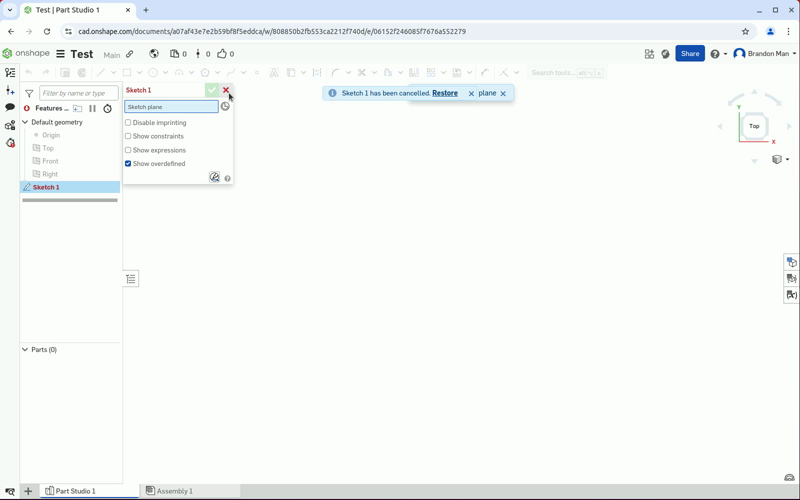
mouse_move(73, 150)
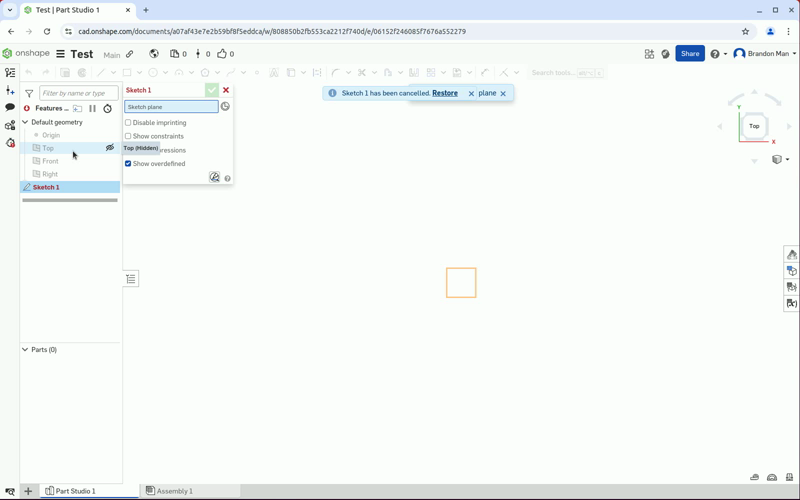
click(73, 150)
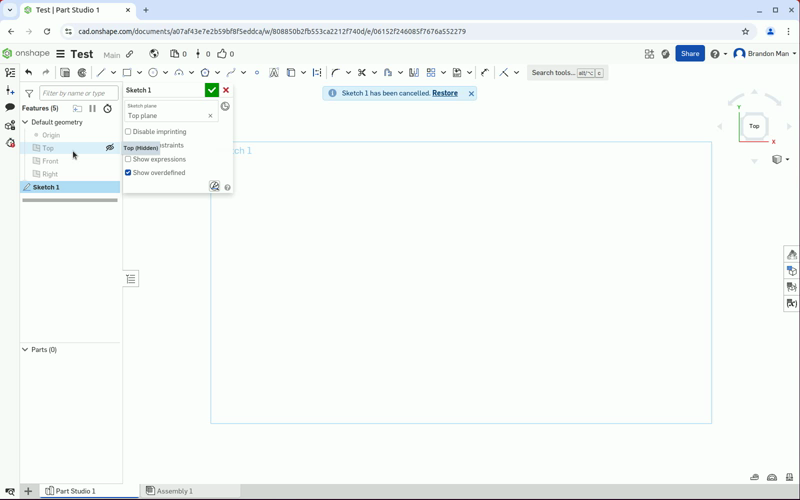
mouse_move(73, 352)
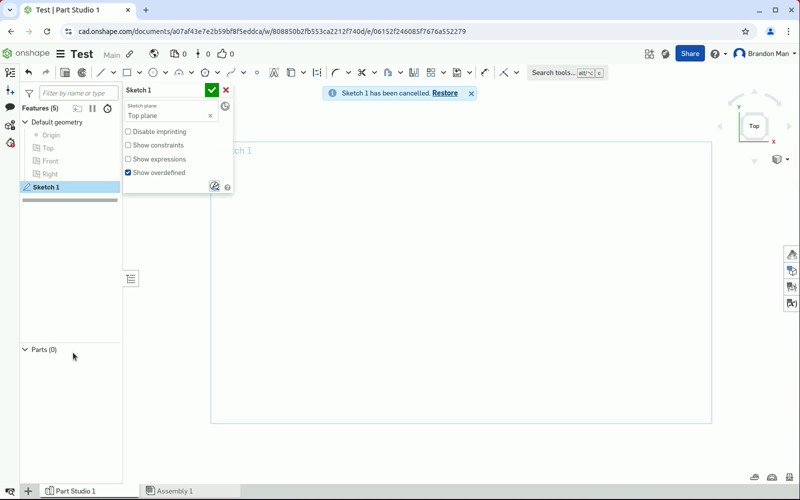
key(y)
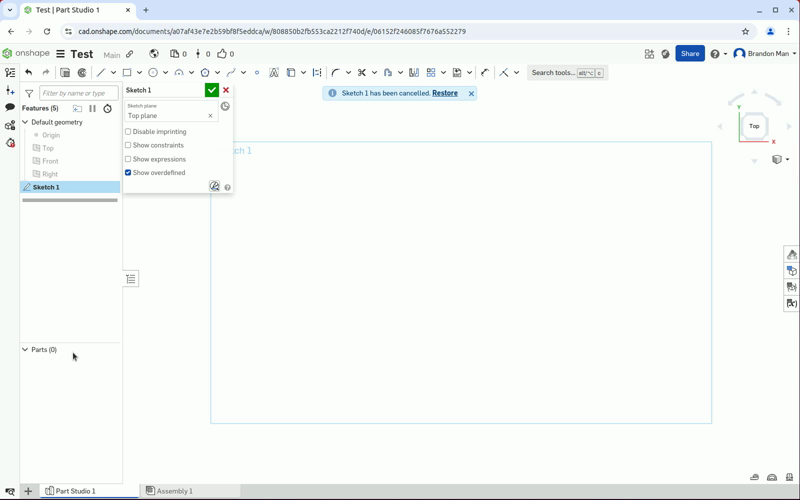
key(l)
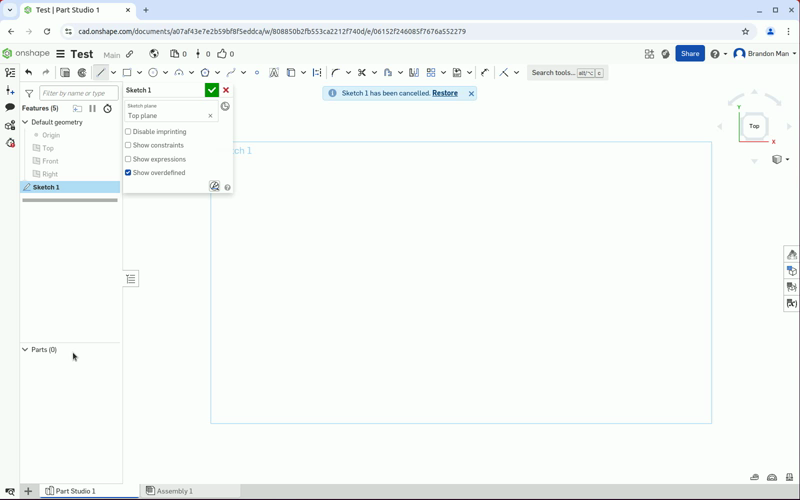
key_down(shift)
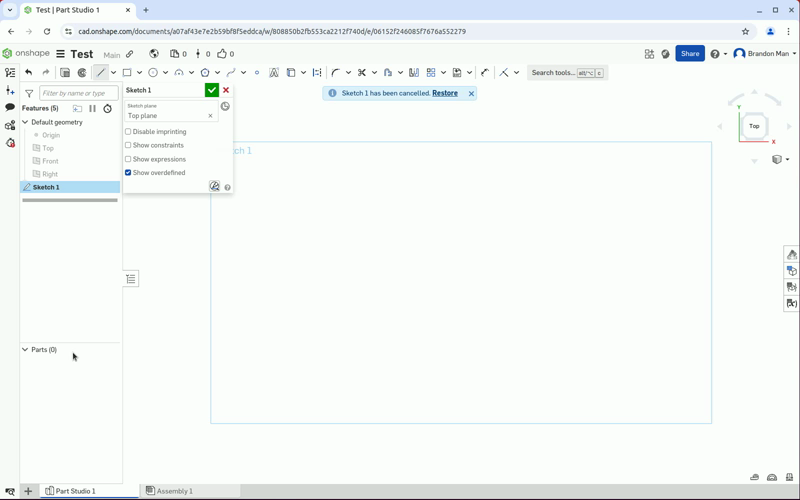
mouse_move(348, 352)
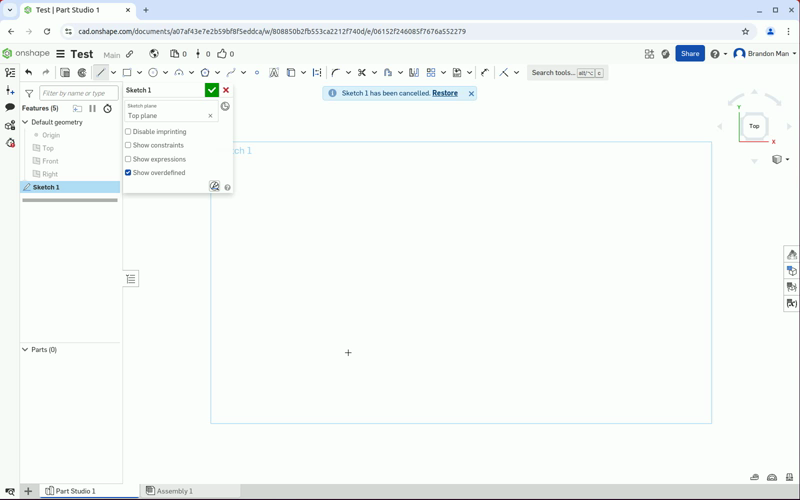
click(348, 352)
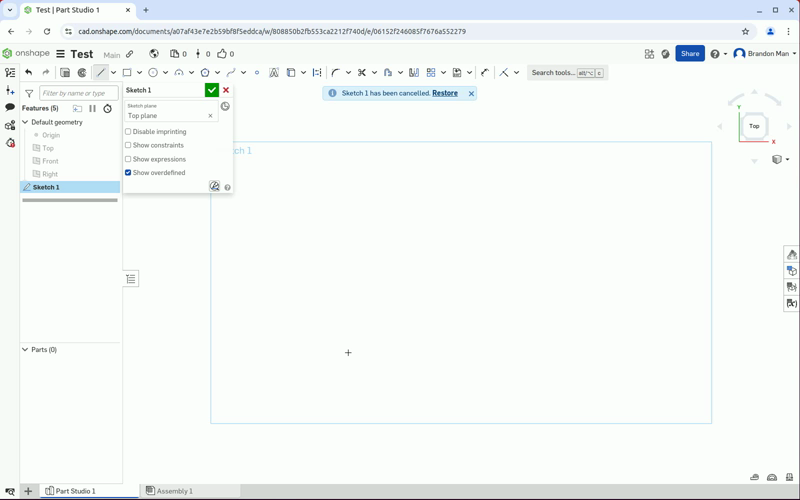
key_up(shift)
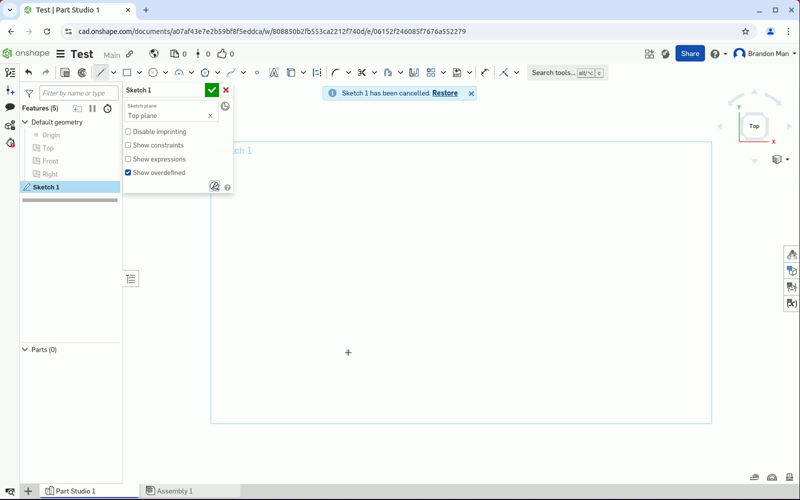
key_down(shift)
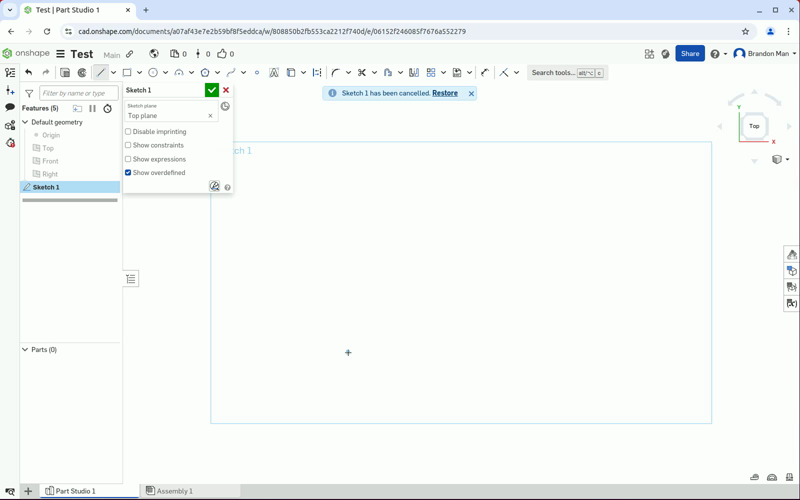
mouse_move(572, 352)
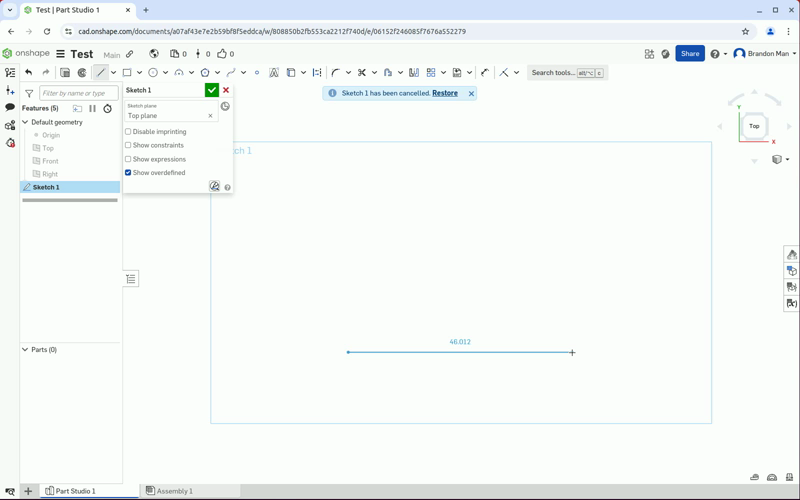
click(572, 352)
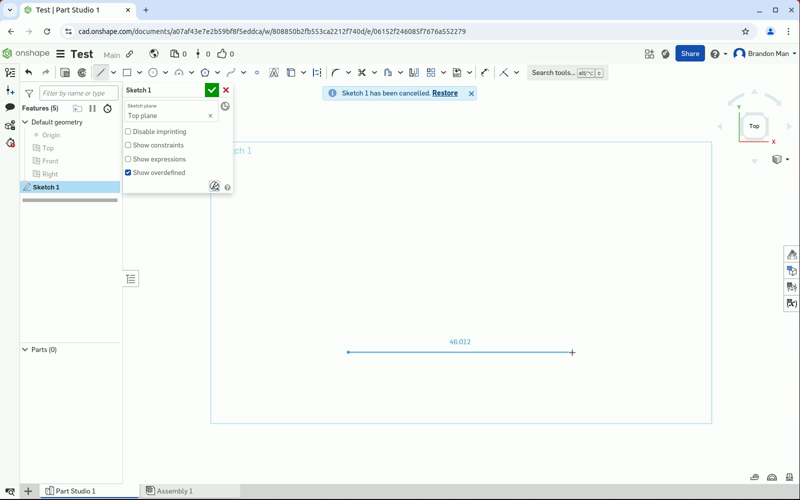
key_up(shift)
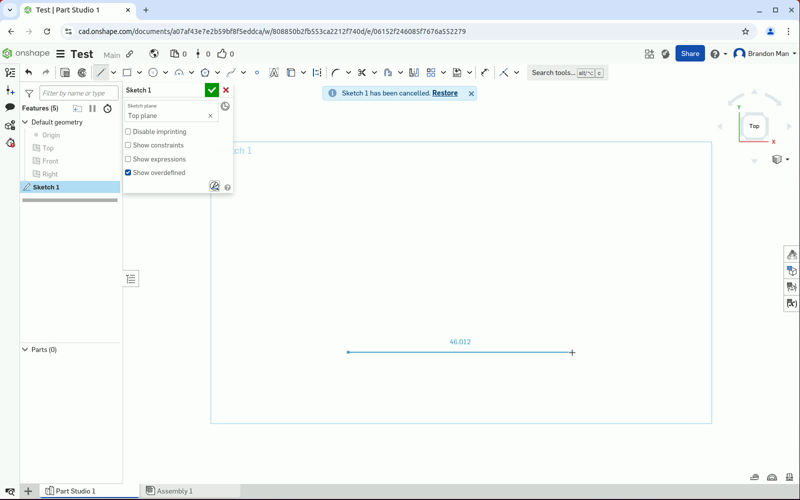
key_down(shift)
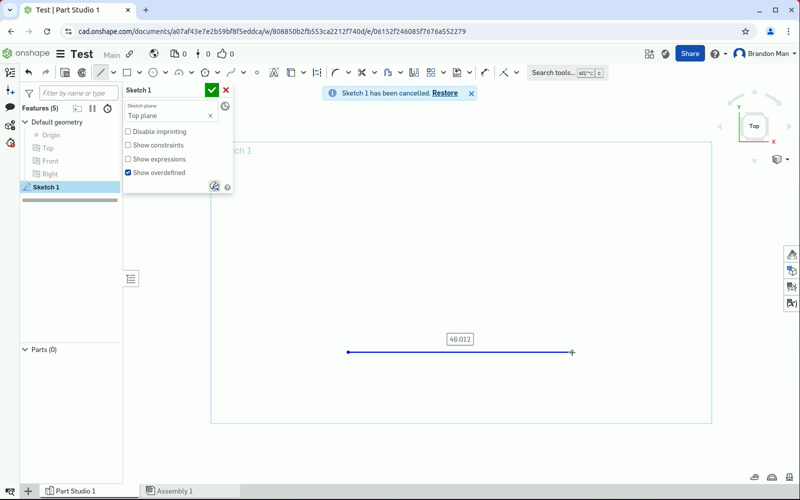
mouse_move(572, 215)
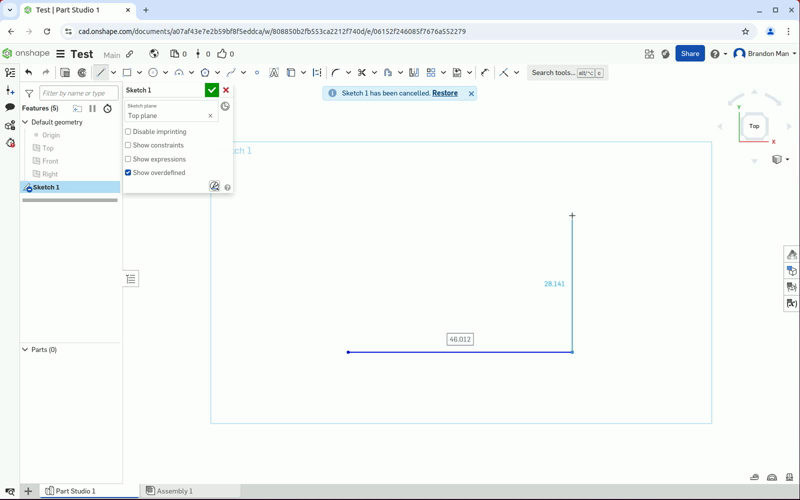
click(572, 215)
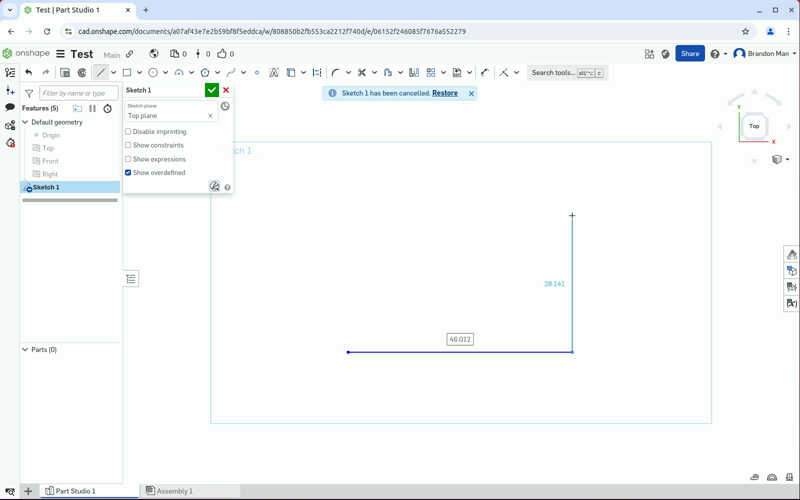
key_up(shift)
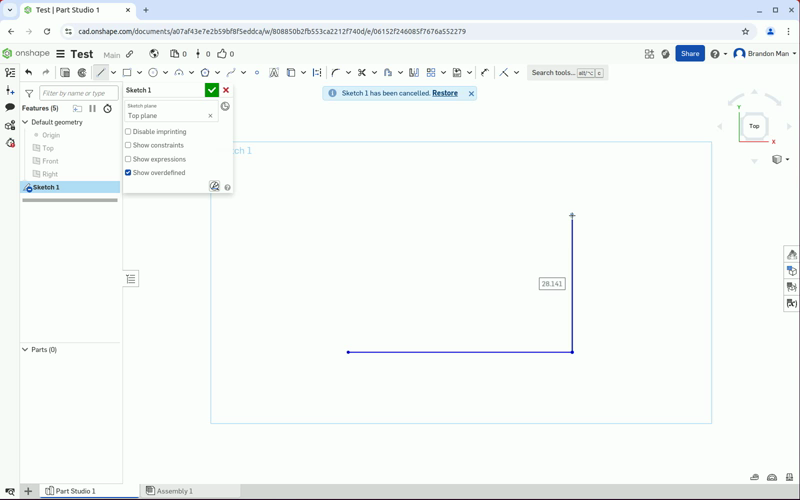
key_down(shift)
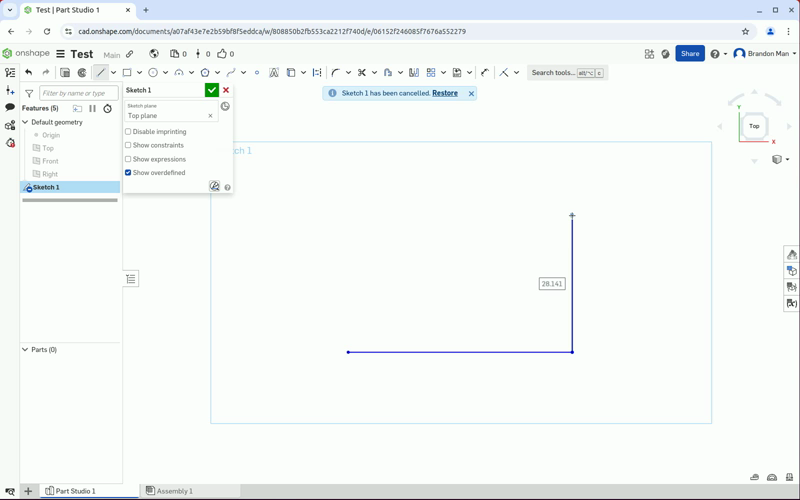
mouse_move(348, 215)
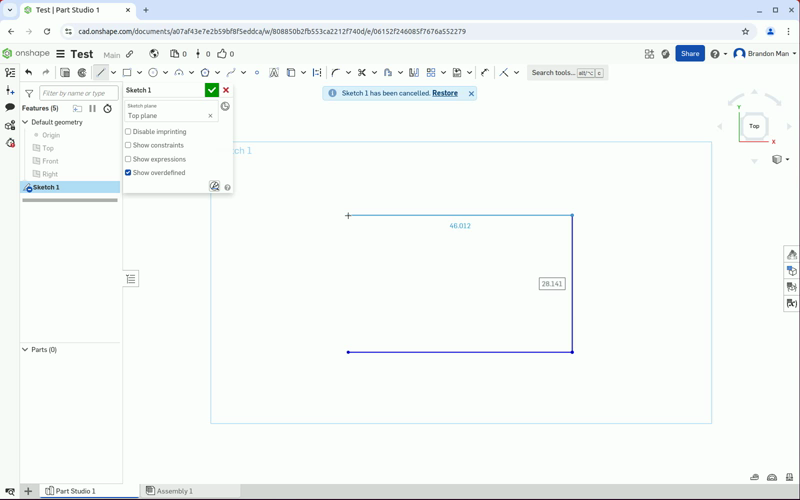
click(348, 215)
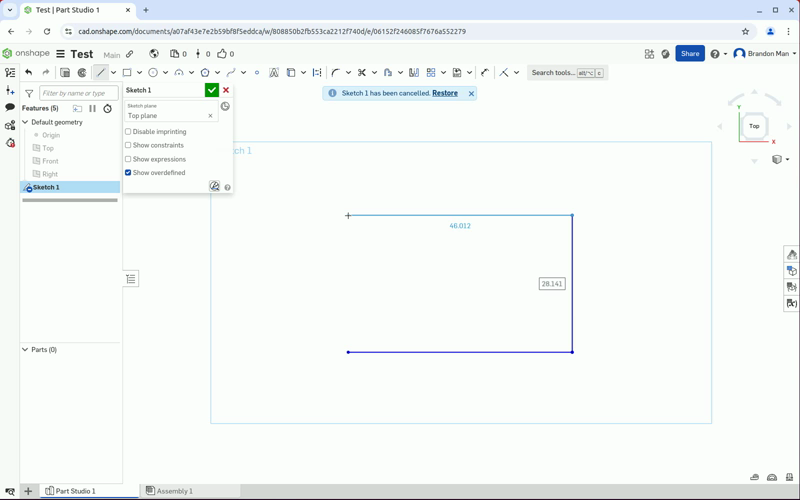
key_up(shift)
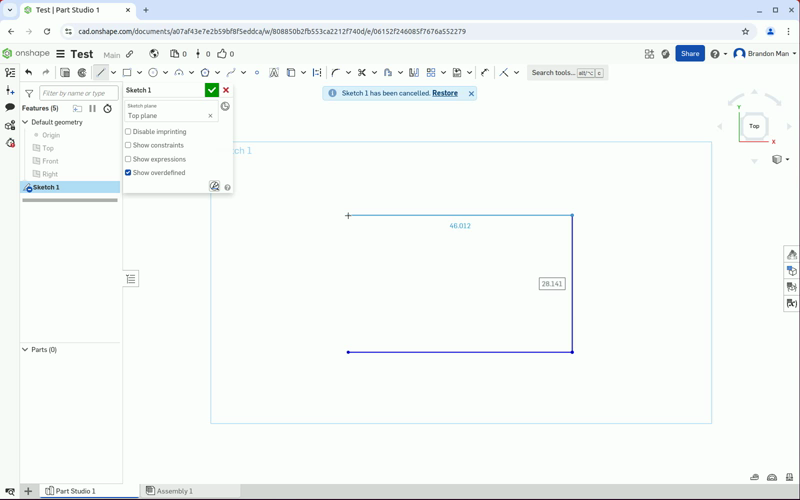
key_down(shift)
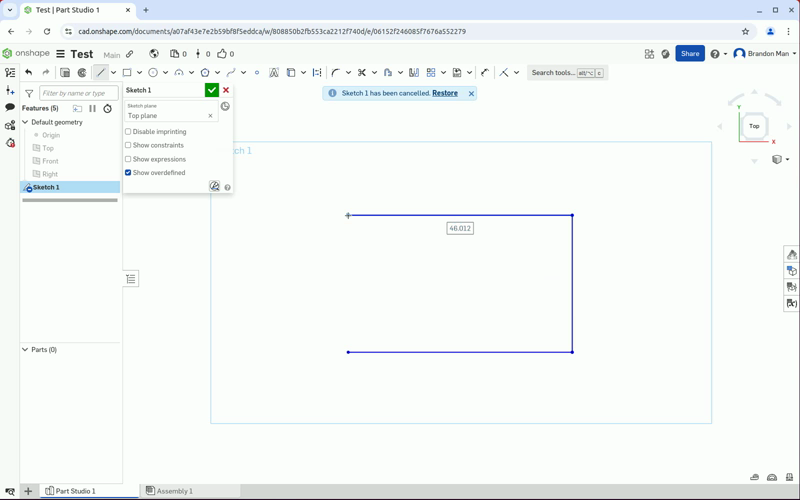
mouse_move(348, 352)
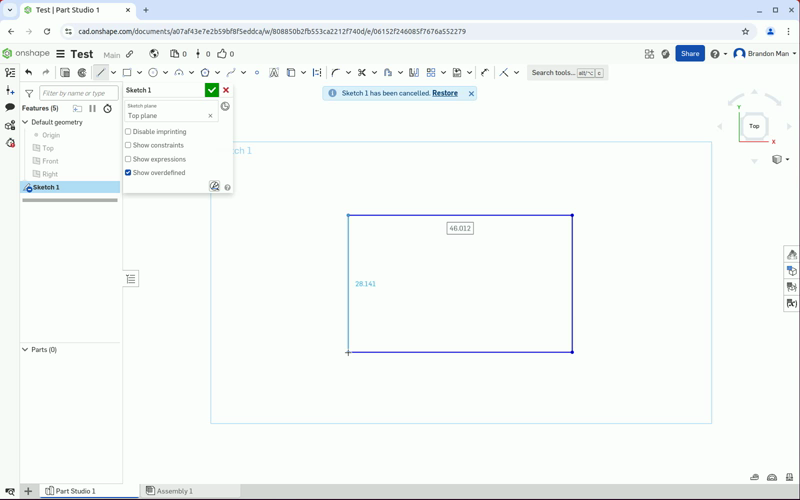
key_up(shift)
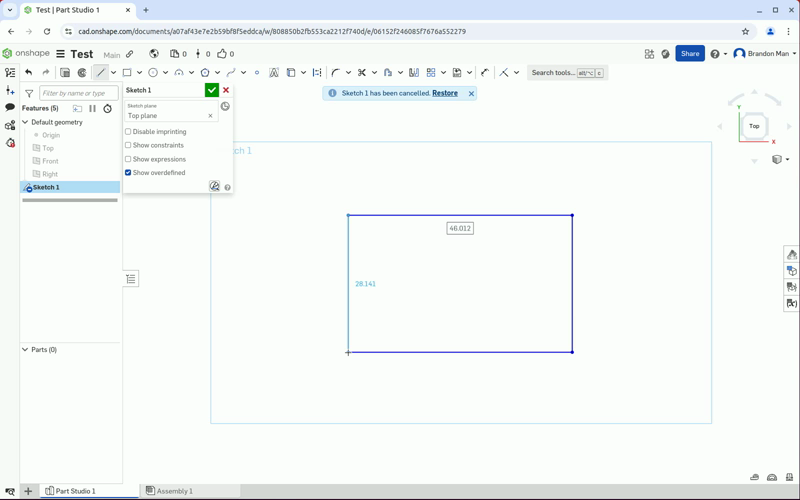
click(348, 352)
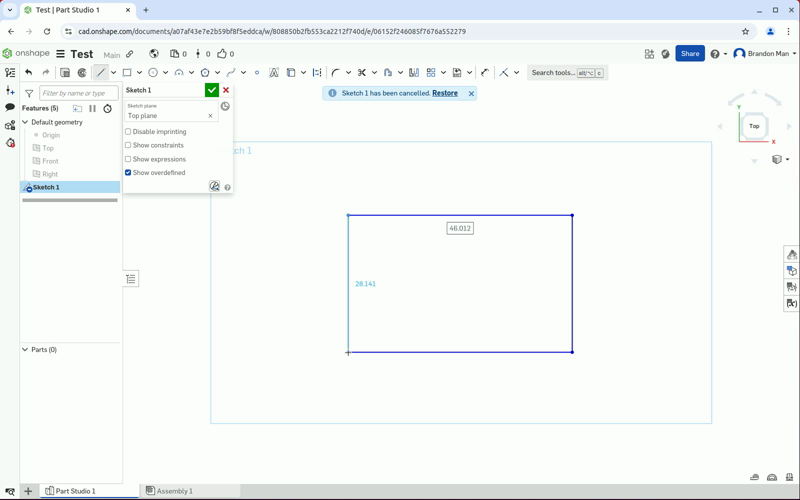
key(esc)
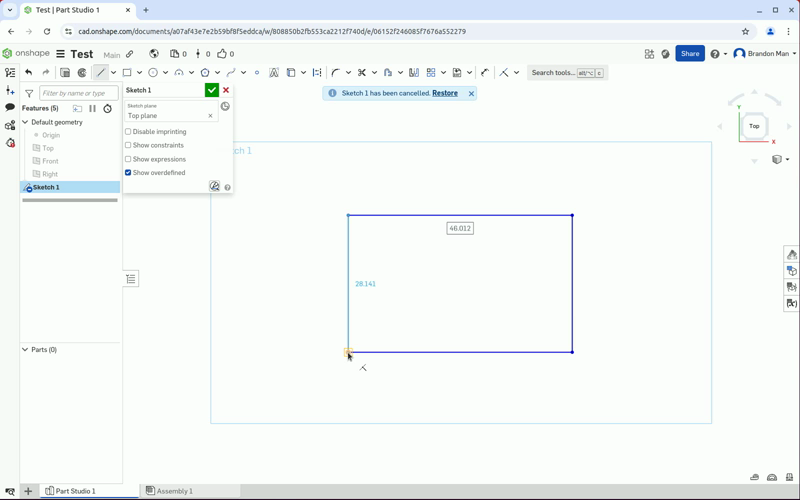
key(c)
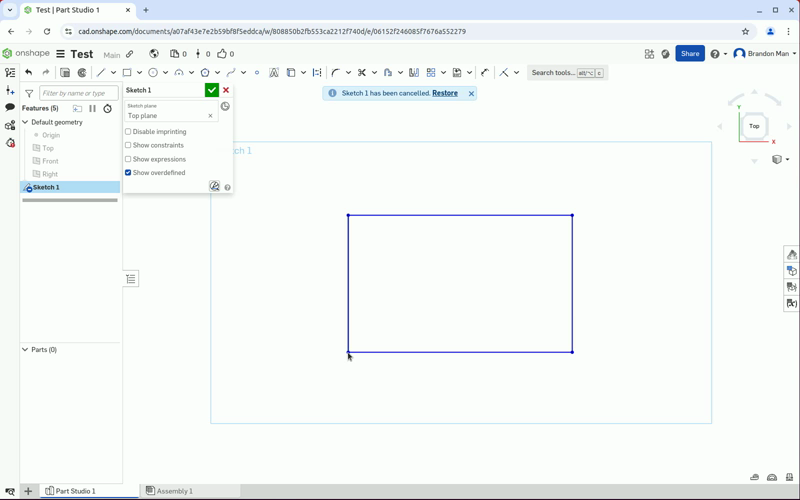
key_down(shift)
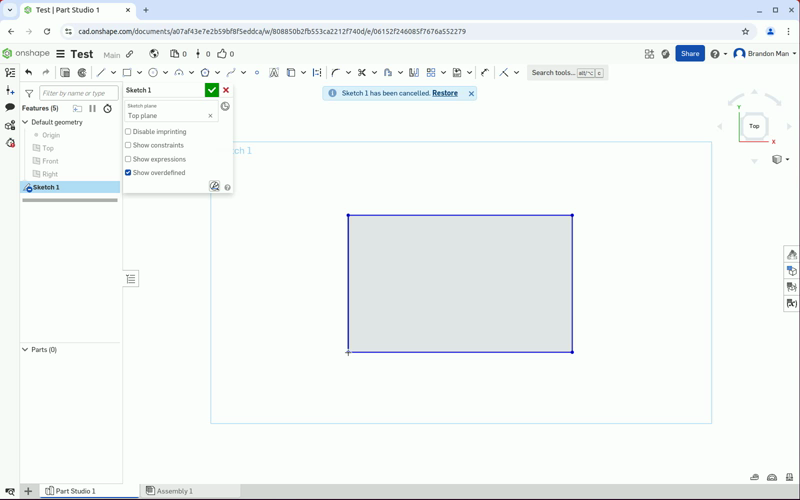
mouse_move(355, 347)
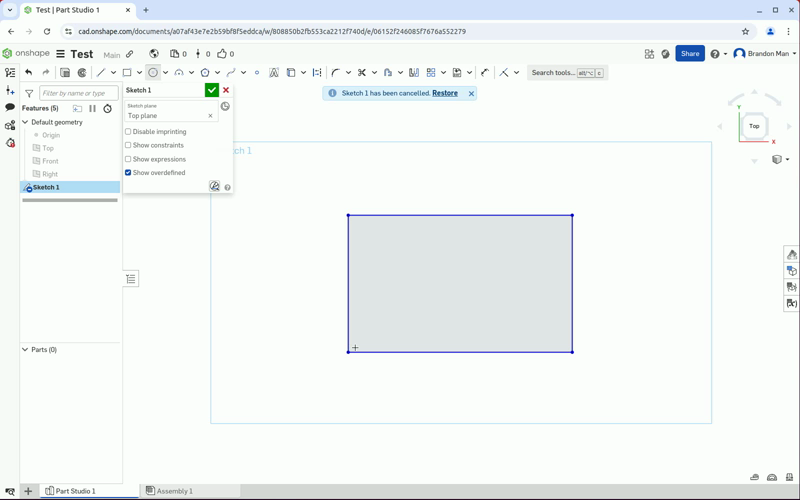
click(355, 347)
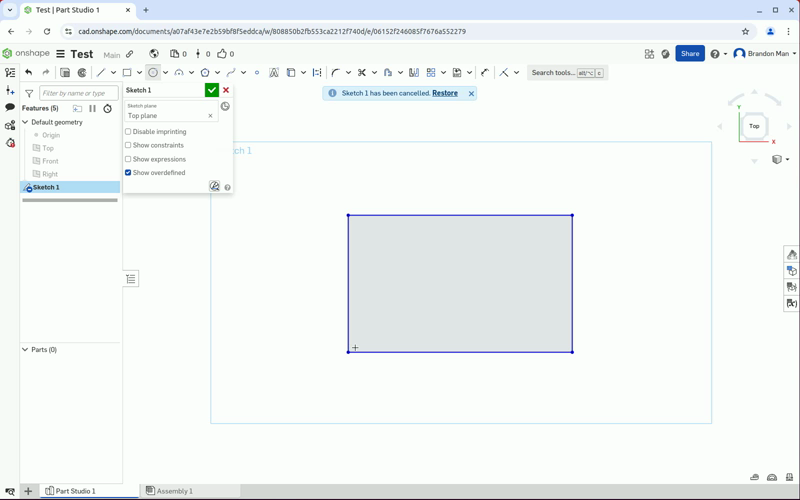
key_up(shift)
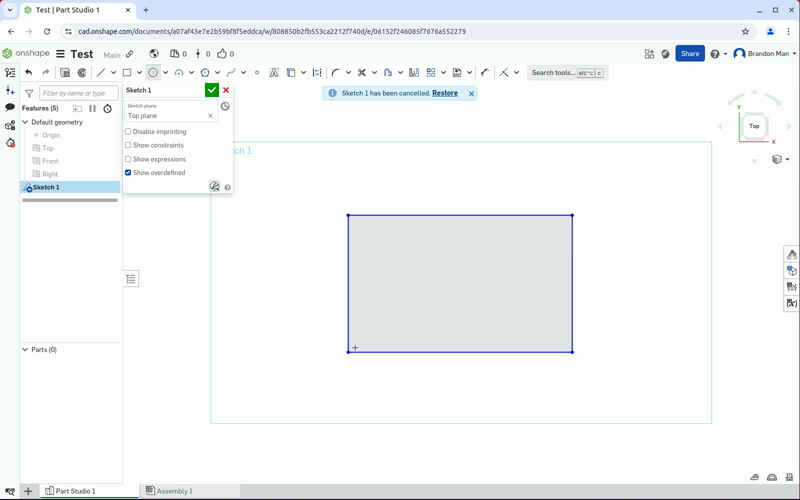
mouse_move(360, 347)
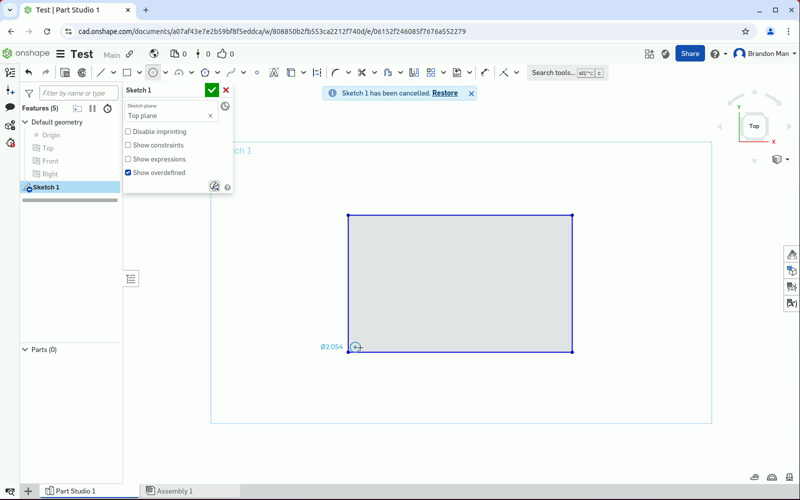
click(360, 347)
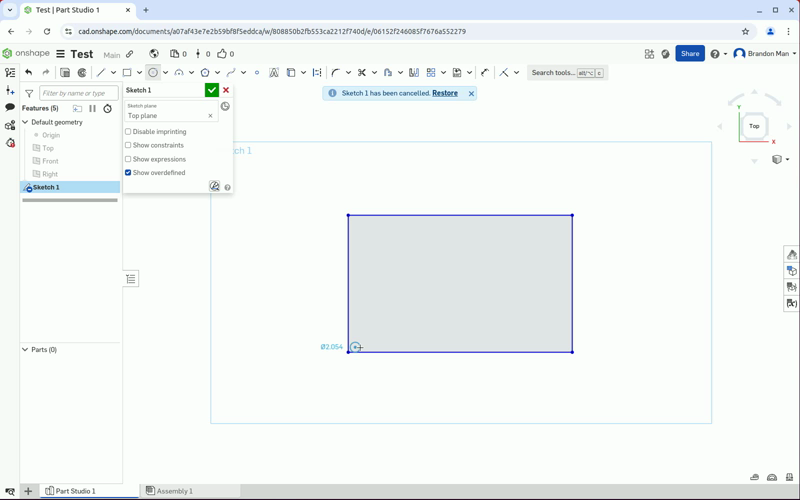
key(esc)
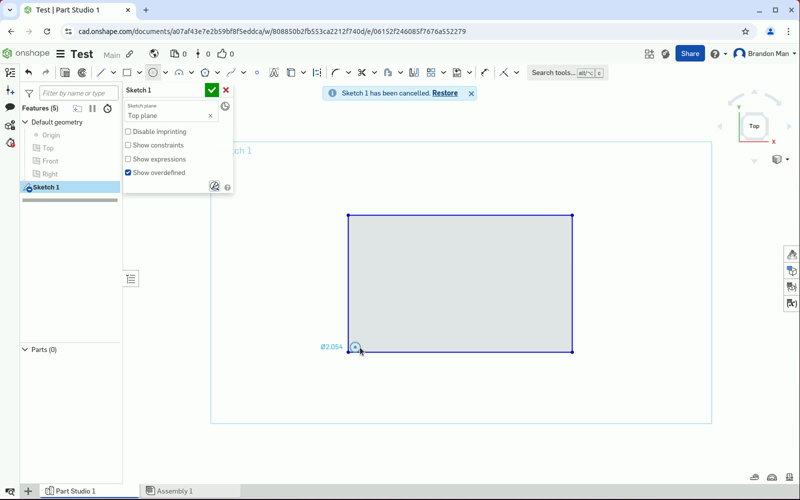
key(c)
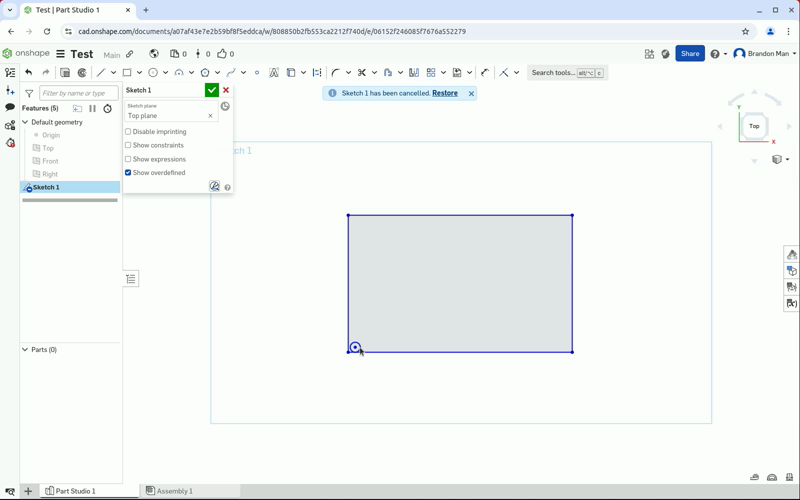
key_down(shift)
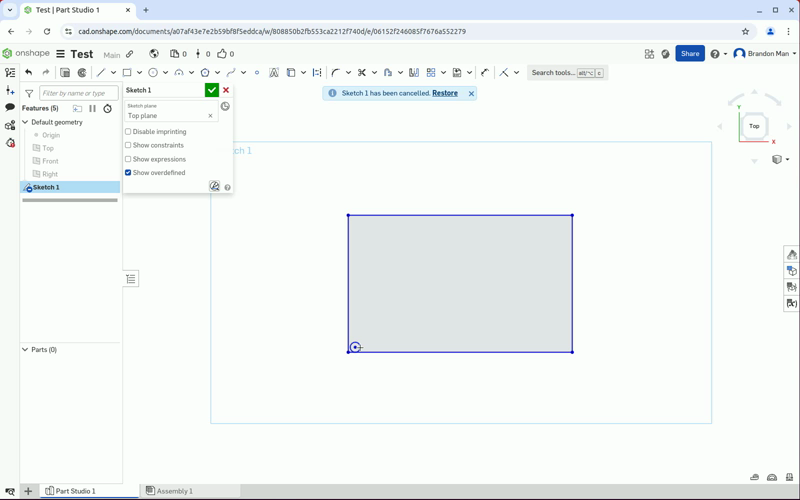
mouse_move(355, 220)
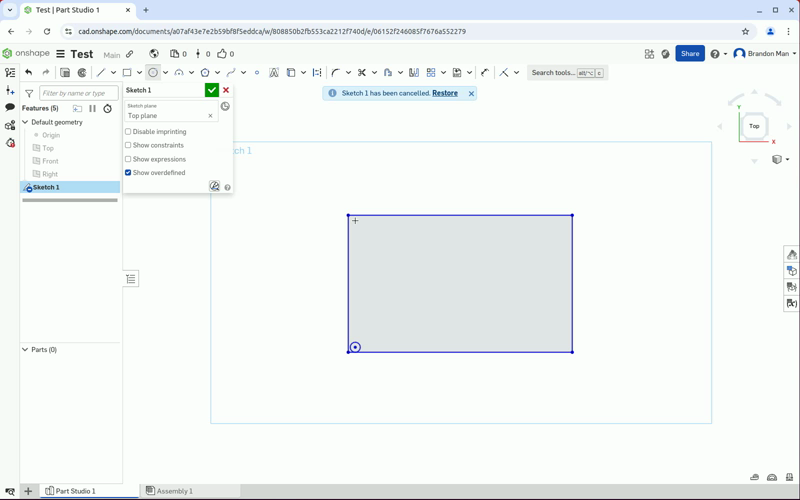
click(355, 220)
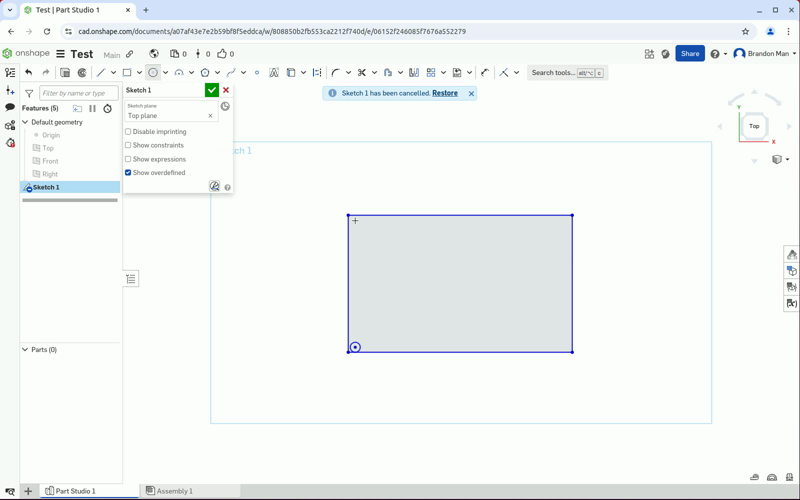
key_up(shift)
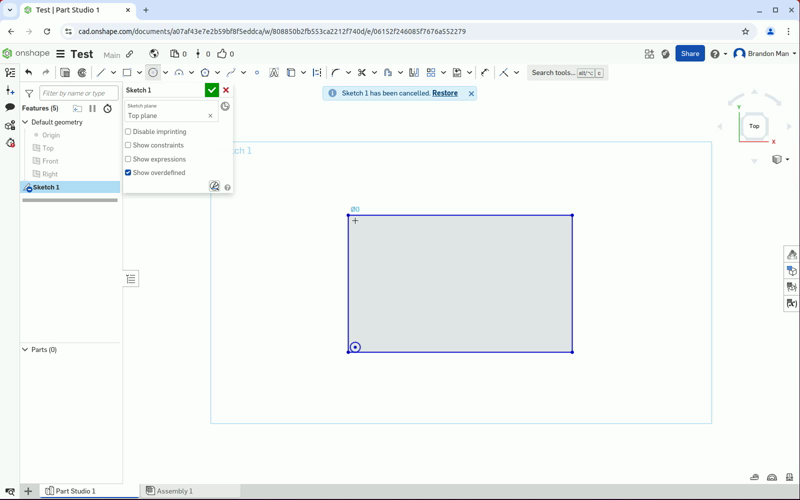
mouse_move(360, 220)
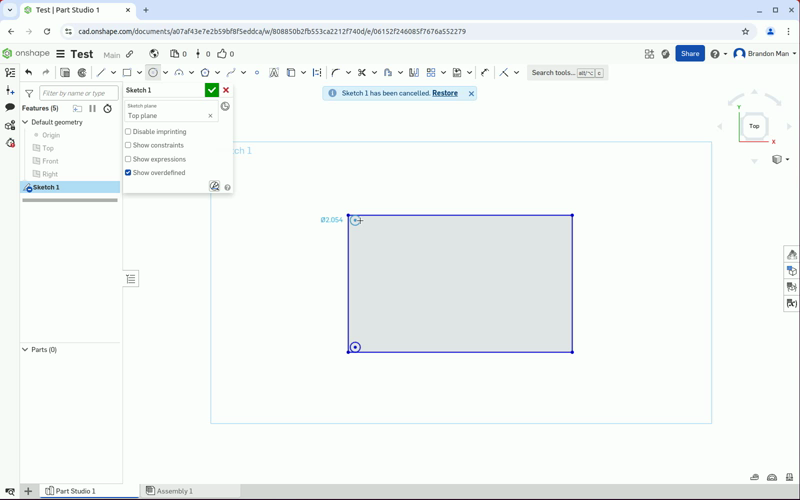
click(360, 220)
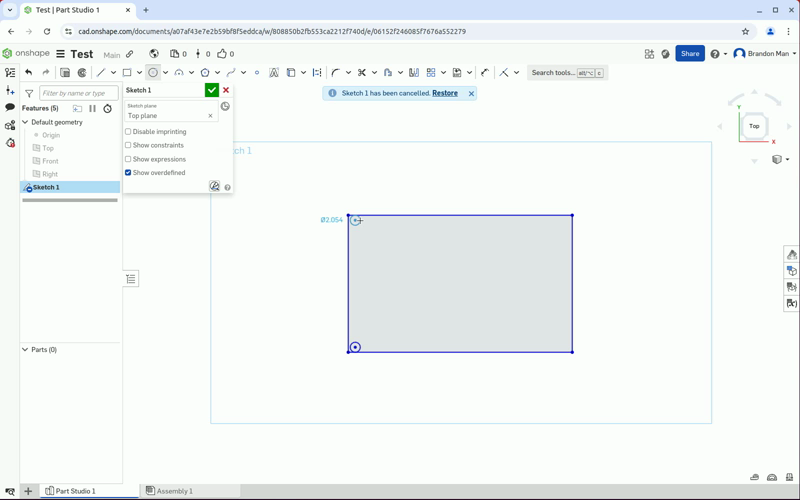
key(esc)
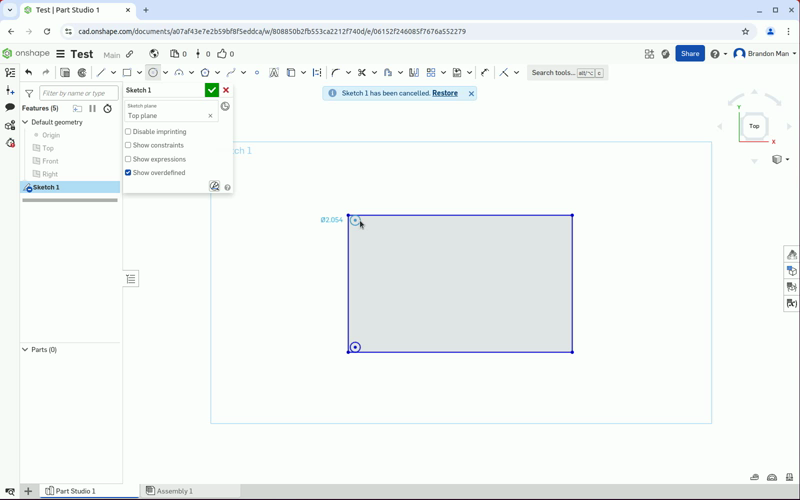
key(c)
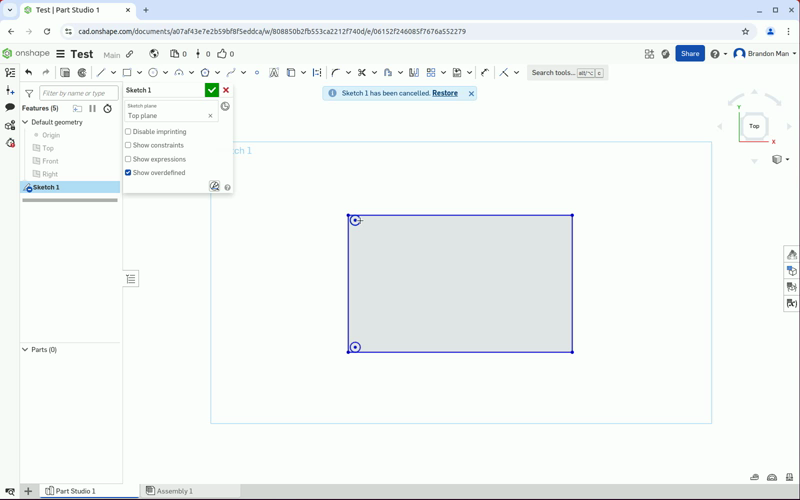
key_down(shift)
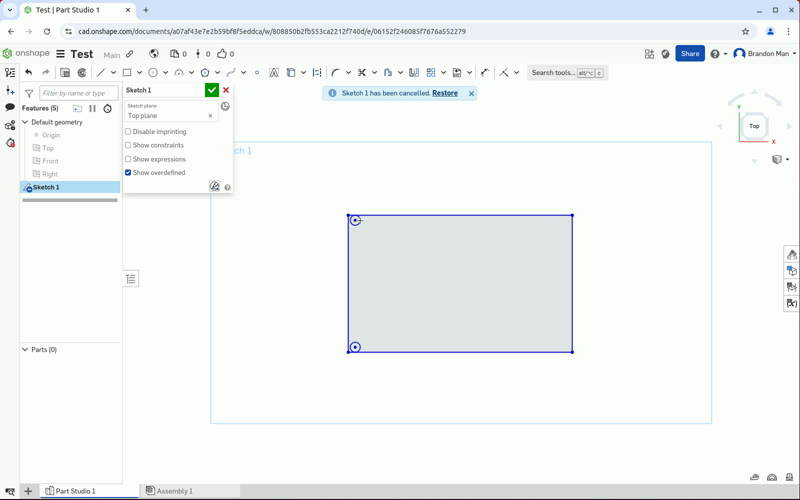
mouse_move(567, 347)
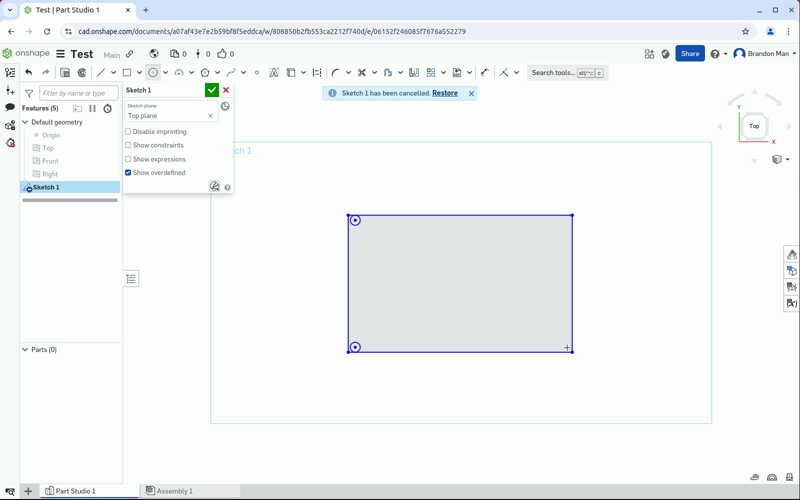
click(567, 347)
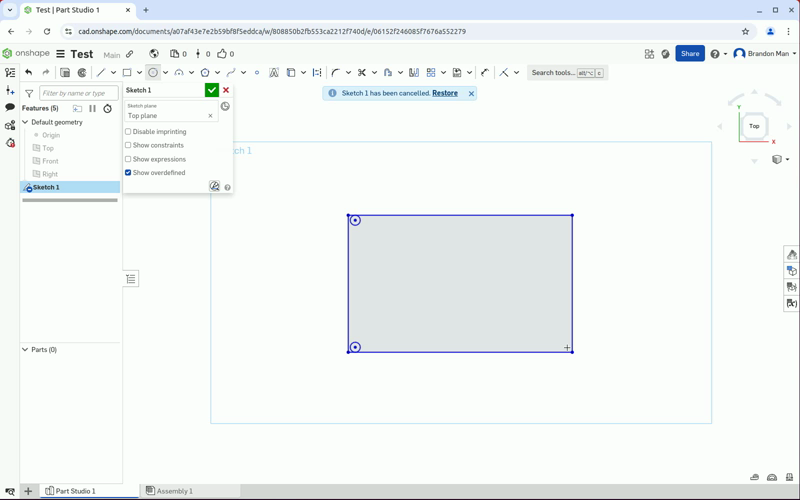
key_up(shift)
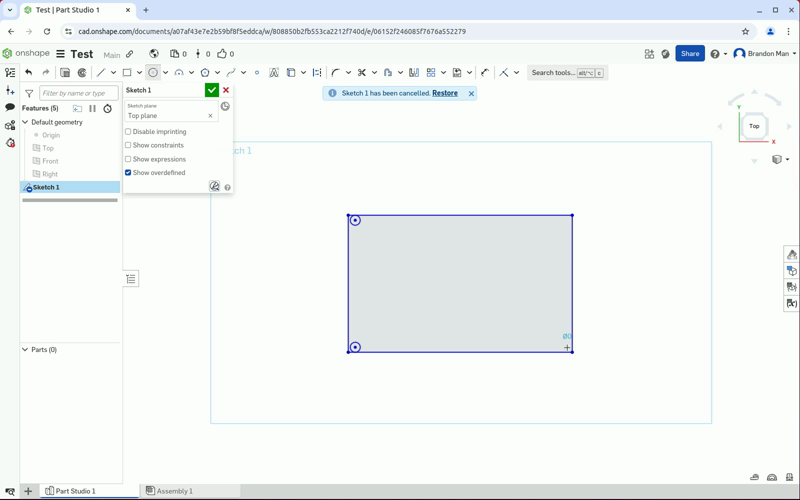
mouse_move(572, 347)
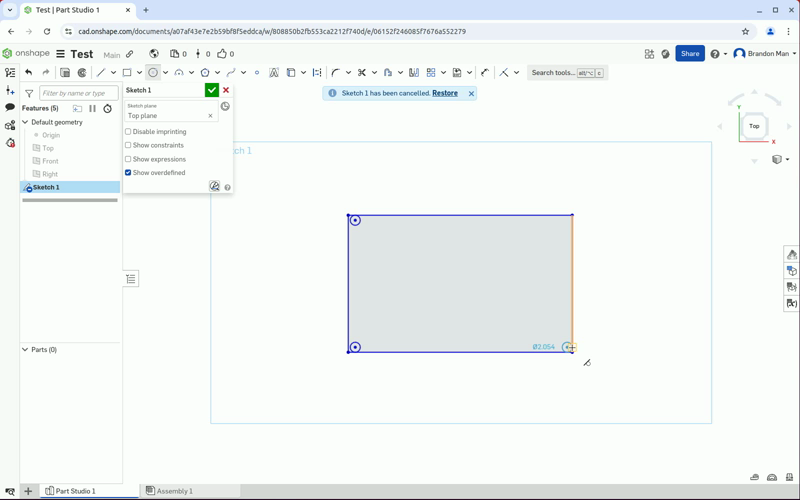
click(572, 347)
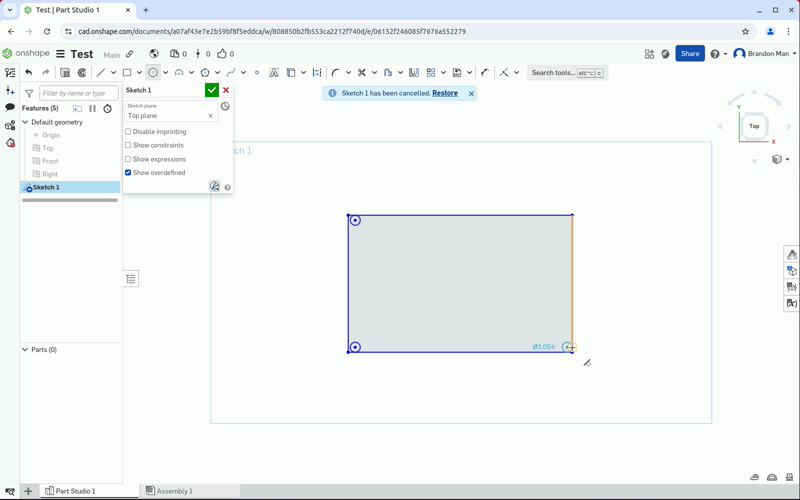
key(esc)
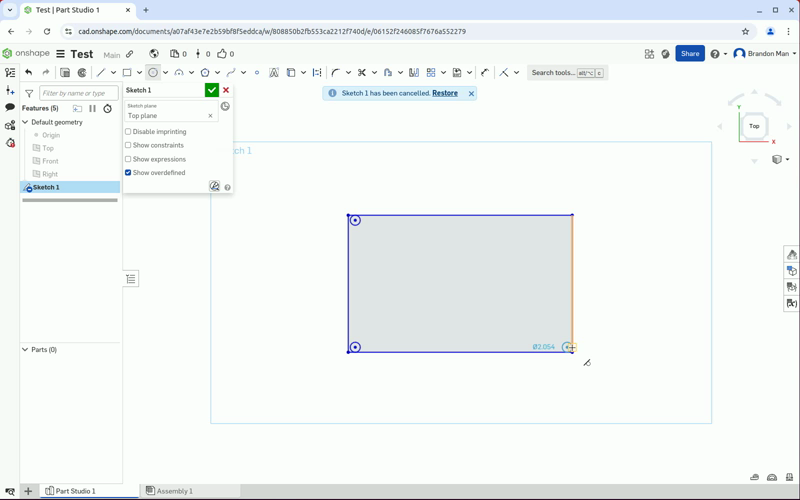
key(c)
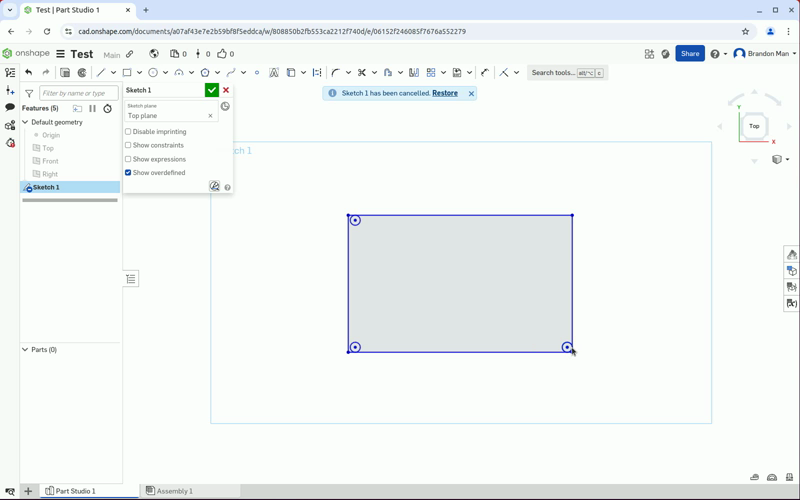
key_down(shift)
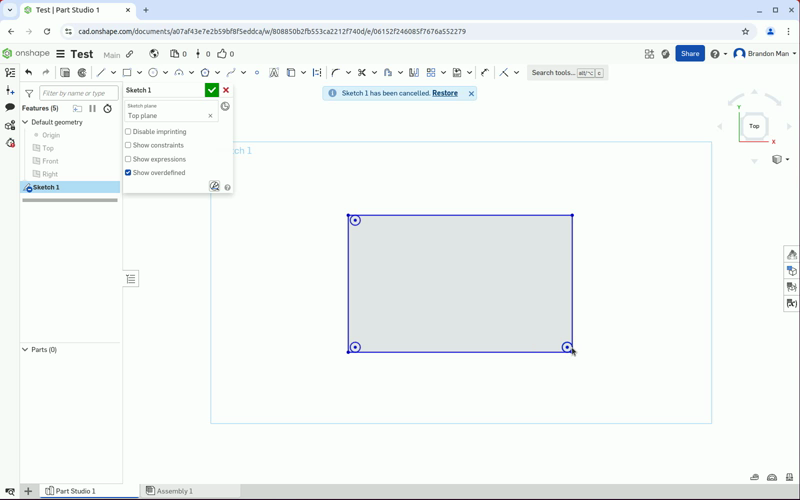
mouse_move(567, 220)
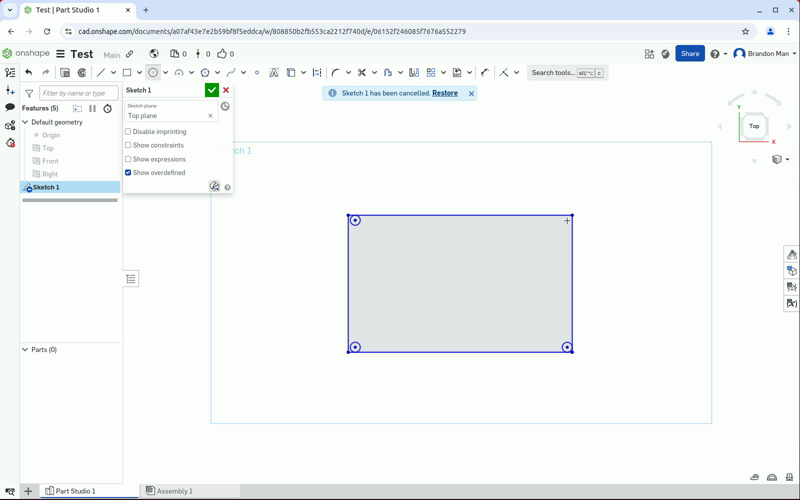
click(567, 220)
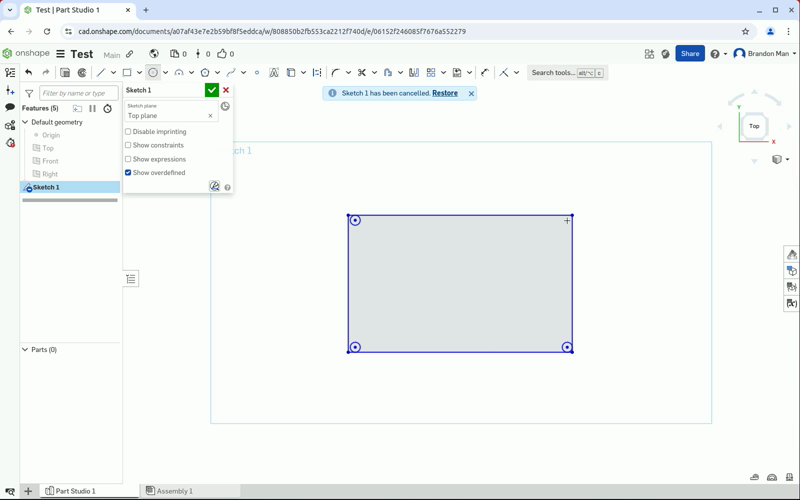
key_up(shift)
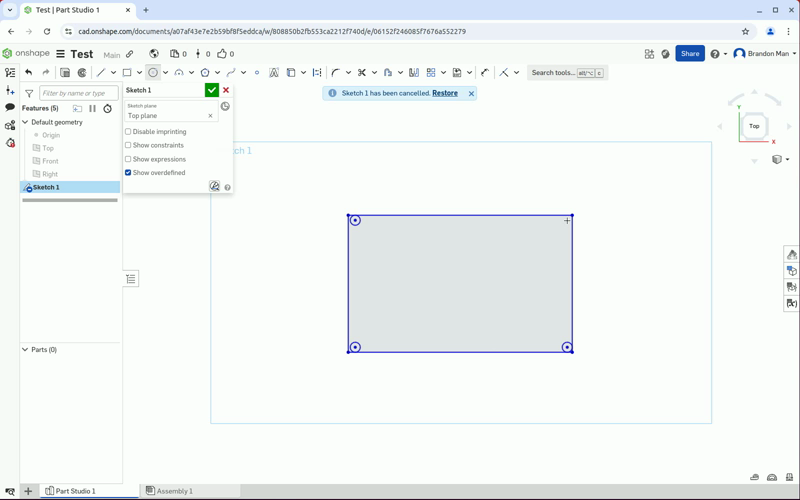
mouse_move(572, 220)
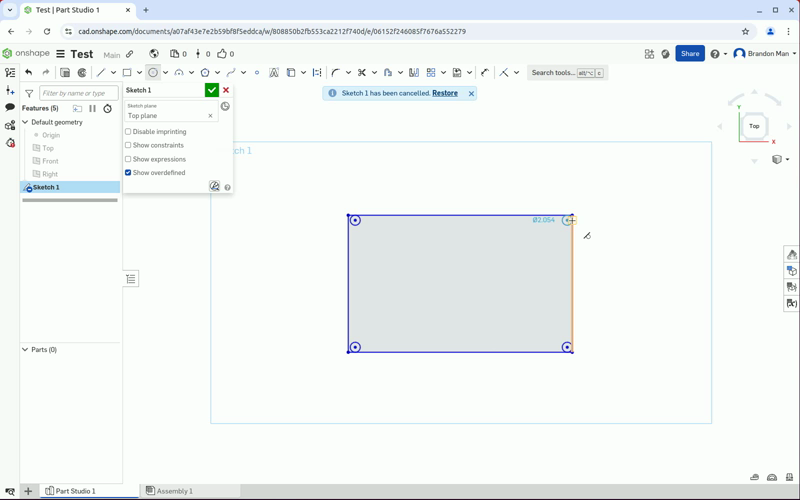
click(572, 220)
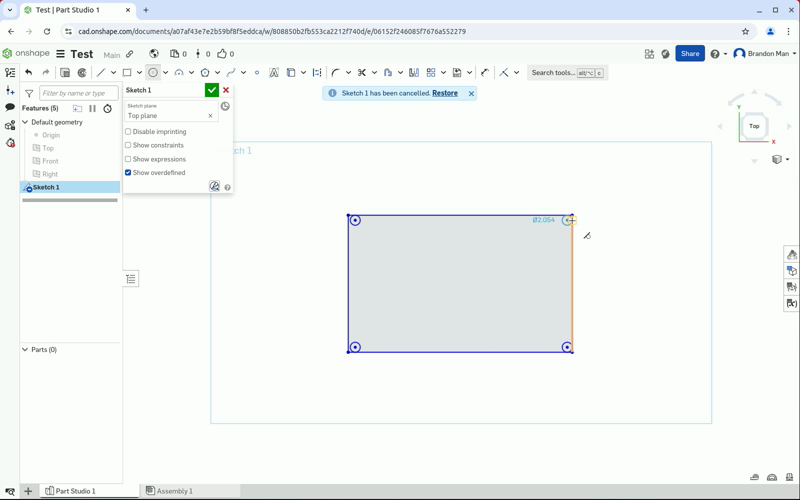
key(esc)
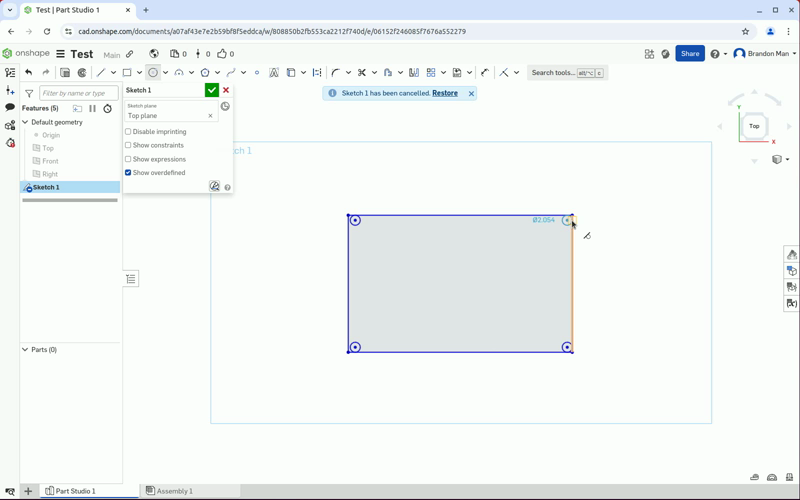
mouse_move(504, 257)
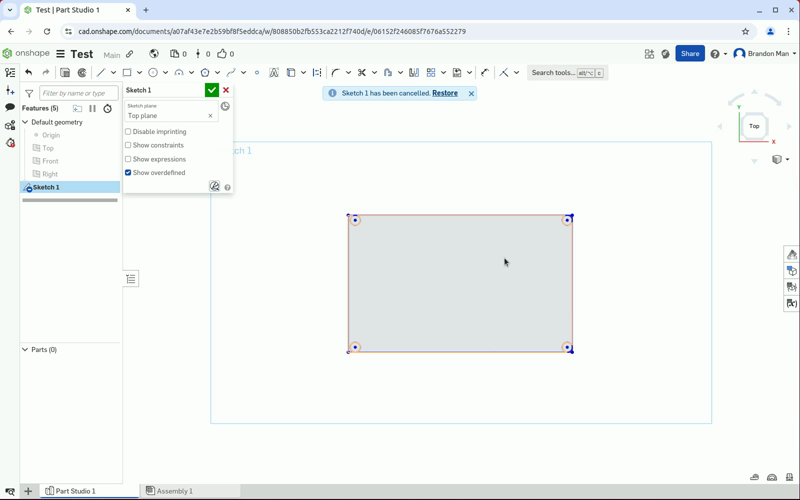
click(504, 257)
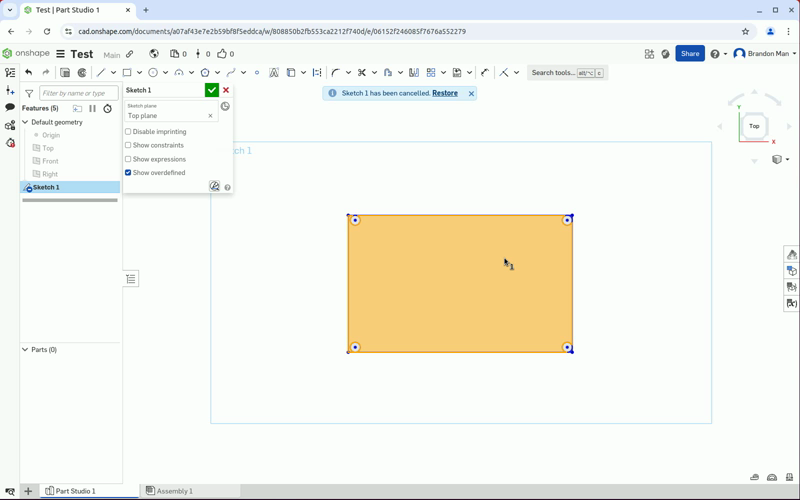
mouse_move(73, 352)
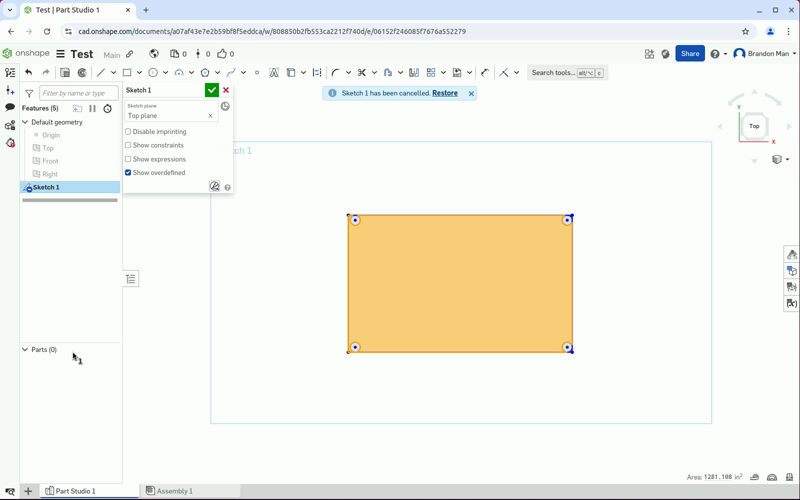
key(shift+y)
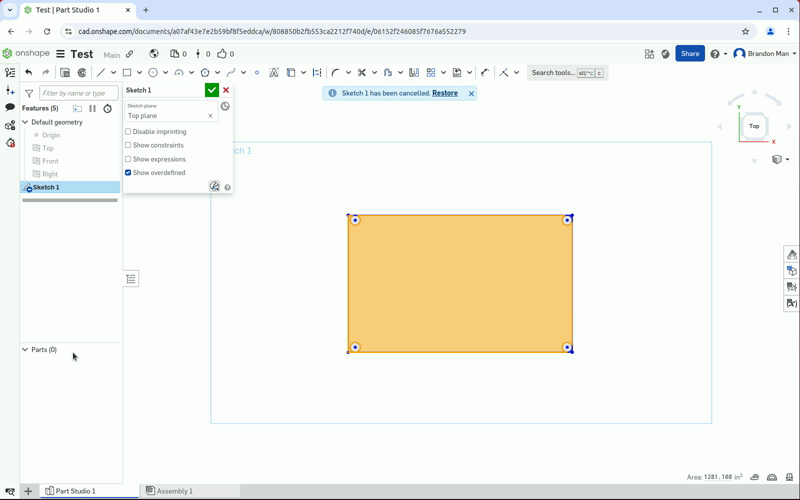
key(shift+e)
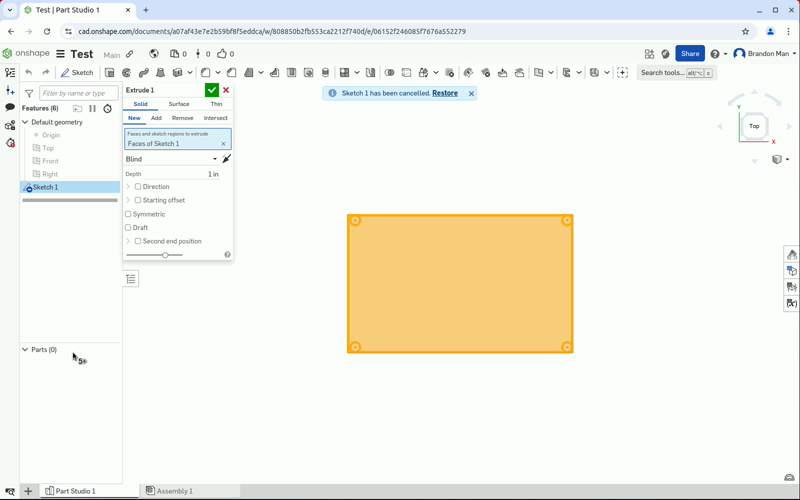
mouse_move(143, 106)
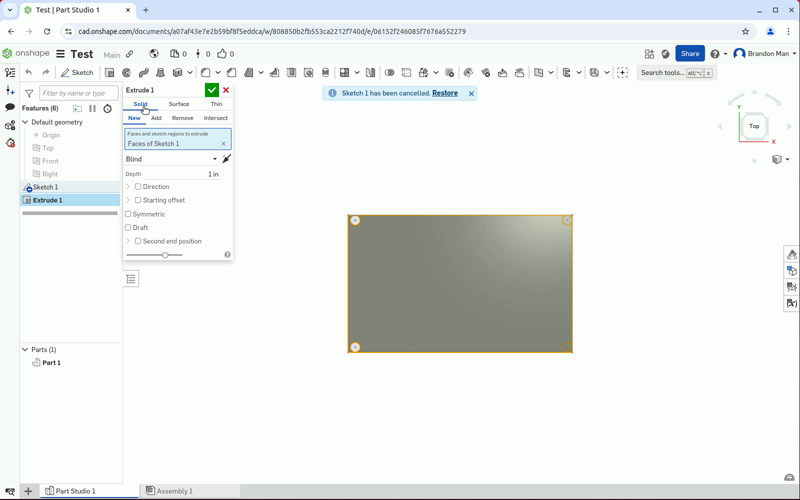
click(143, 106)
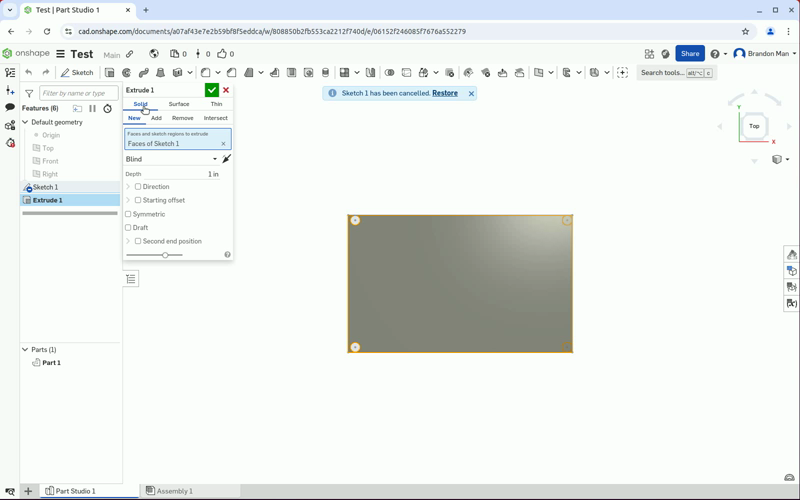
mouse_move(137, 120)
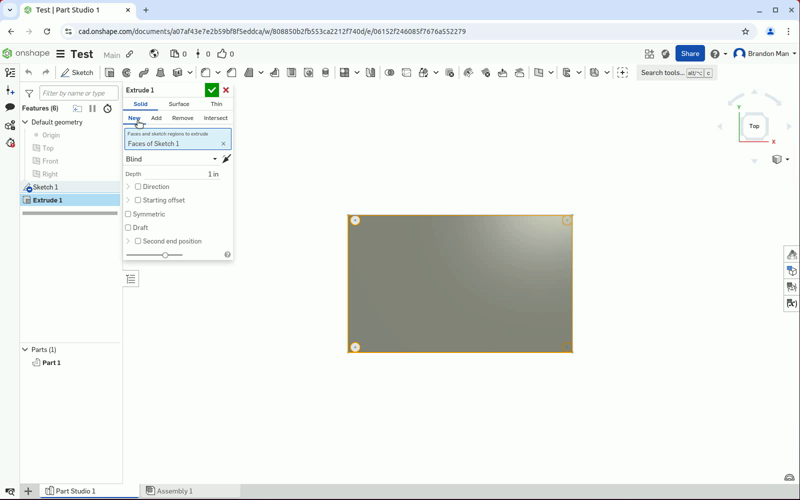
click(137, 120)
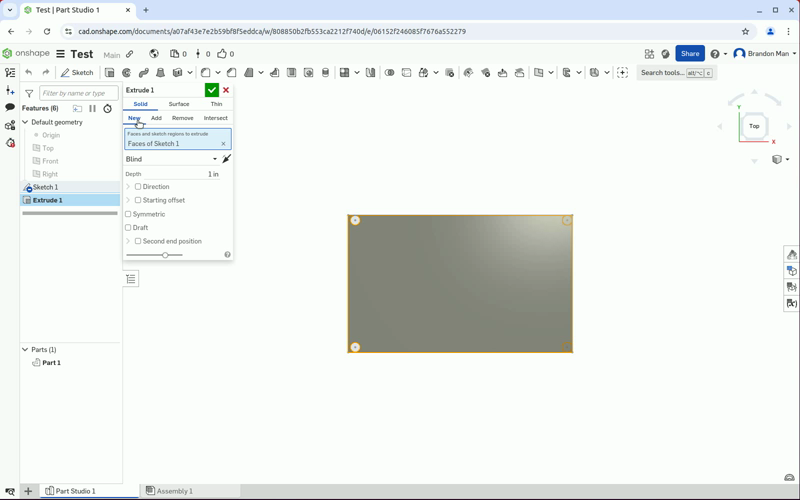
key(tab, 4)
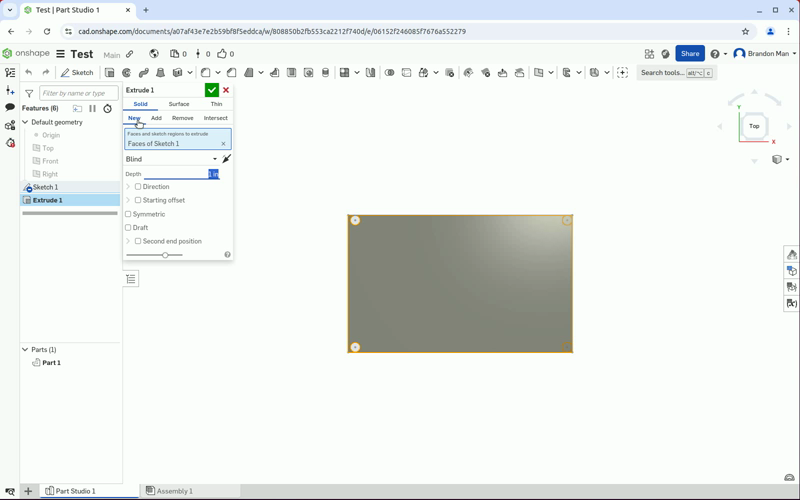
text(0.722)
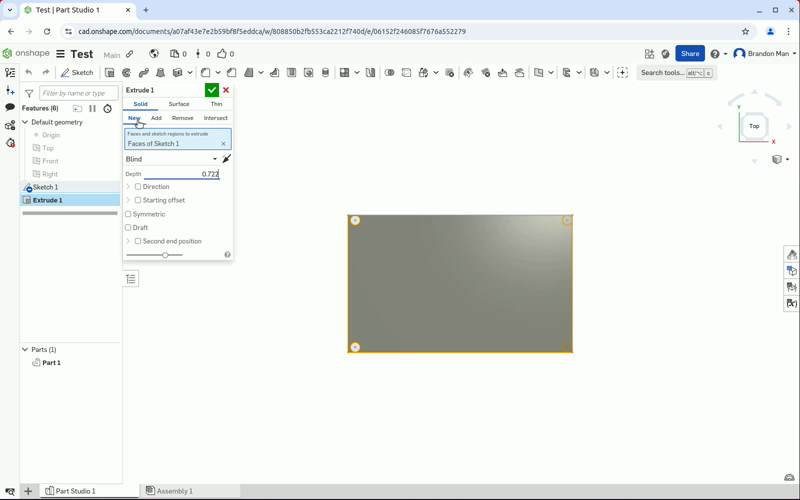
key(enter)
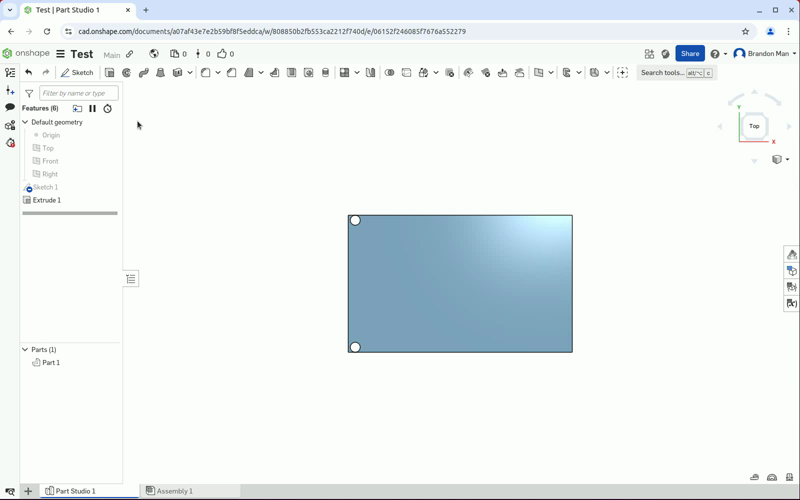
key(shift+h)
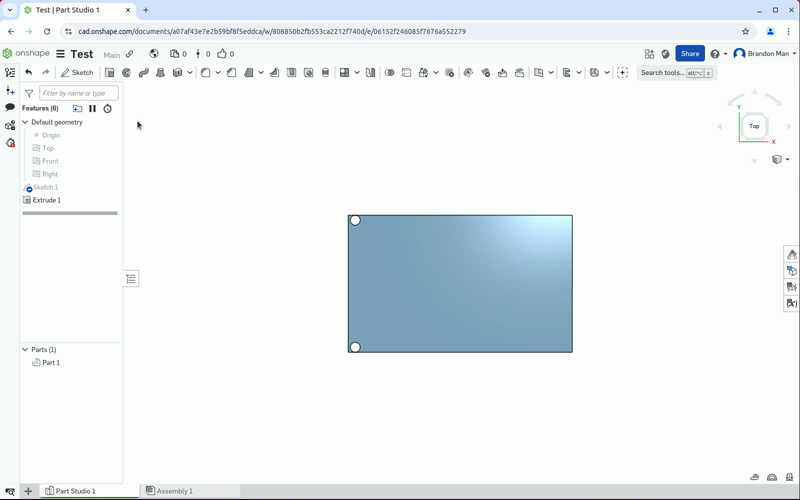
key(shift+h)
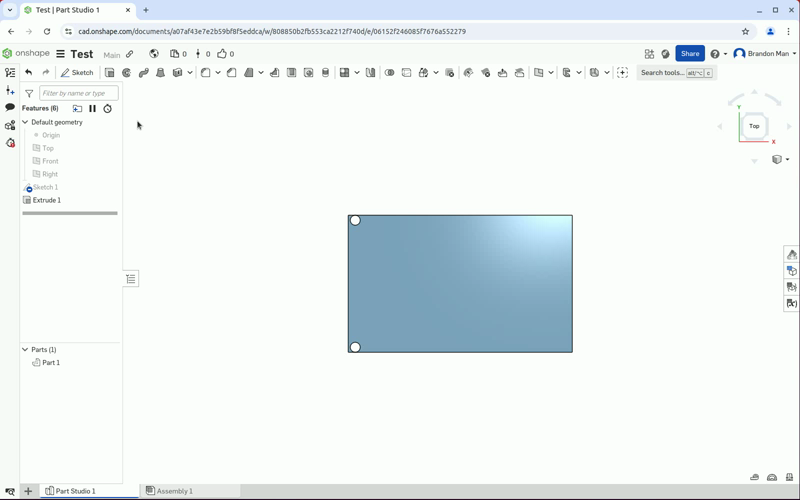
mouse_move(73, 189)
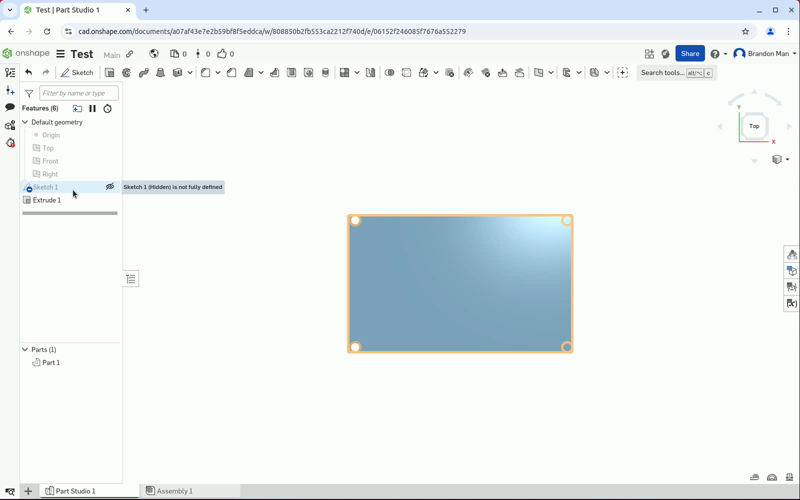
click(73, 189)
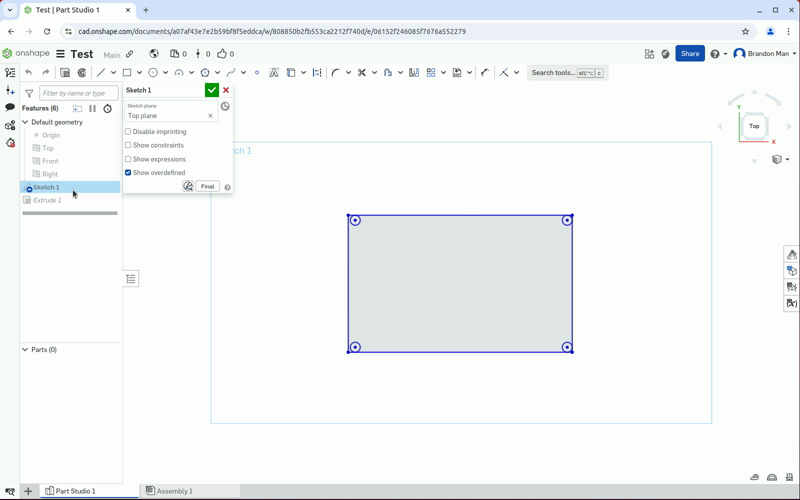
mouse_move(229, 92)
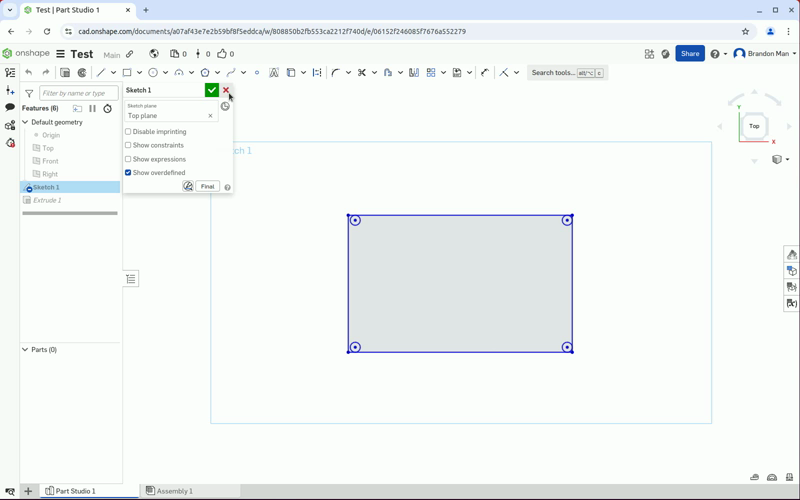
click(229, 92)
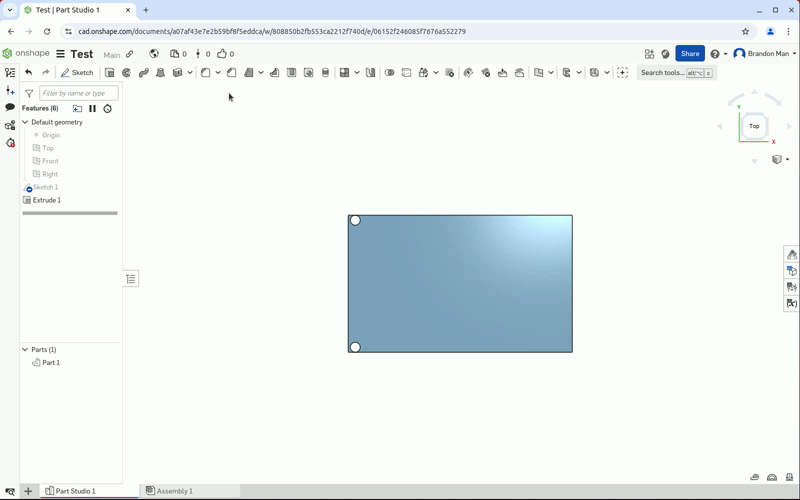
mouse_move(541, 75)
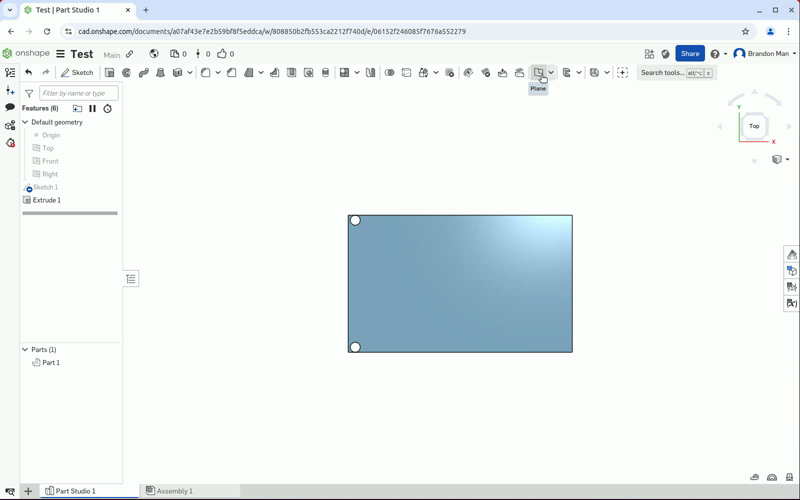
click(541, 75)
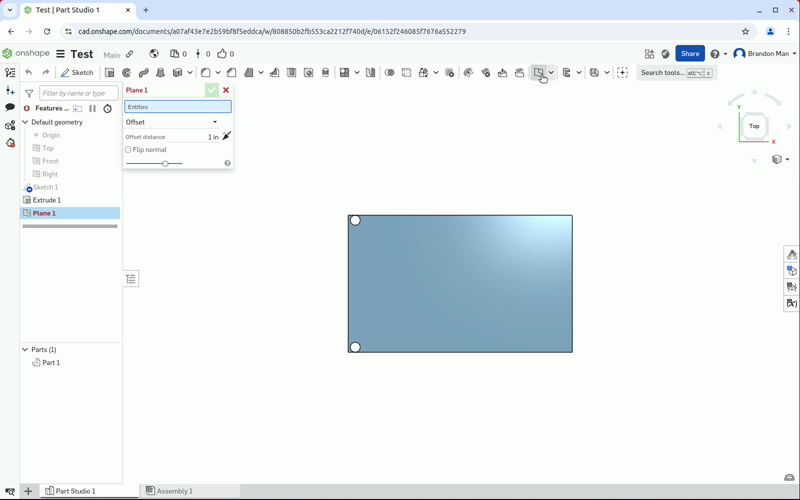
mouse_move(73, 150)
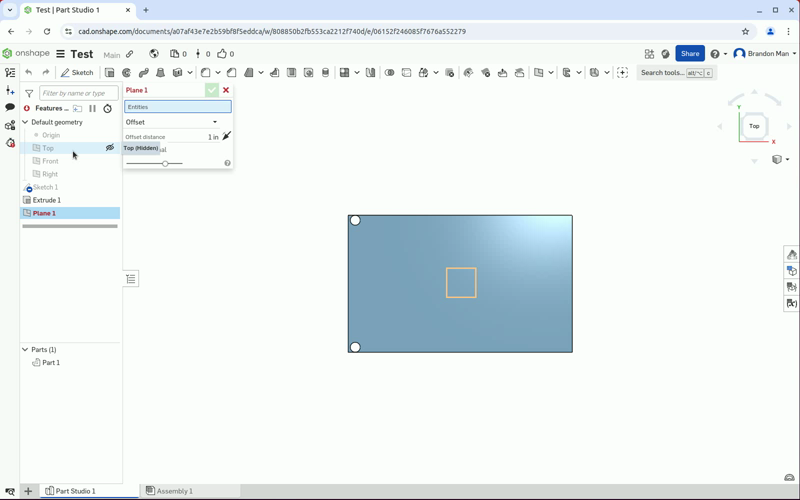
click(73, 150)
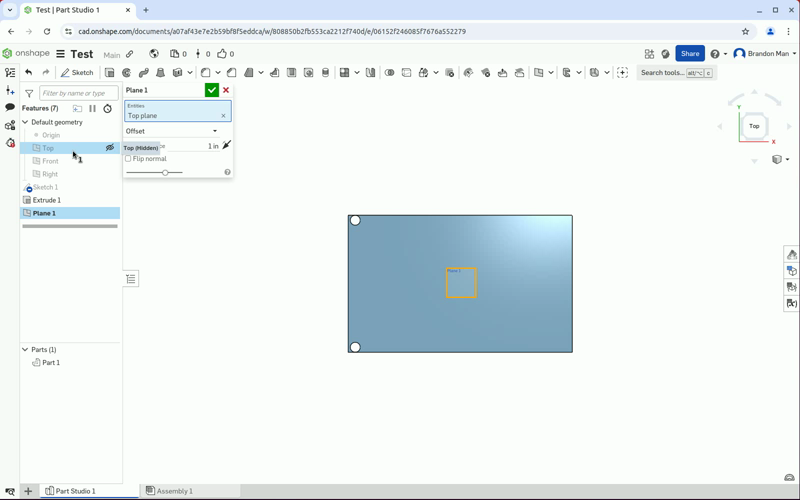
key(tab, 2)
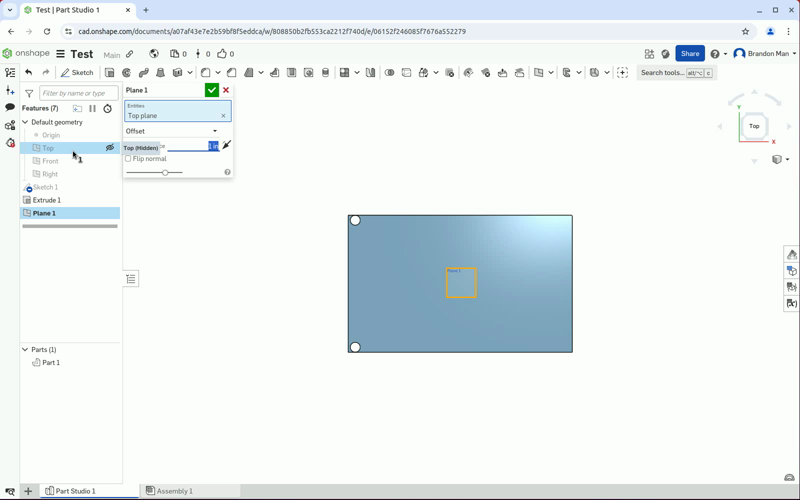
text(0.709)
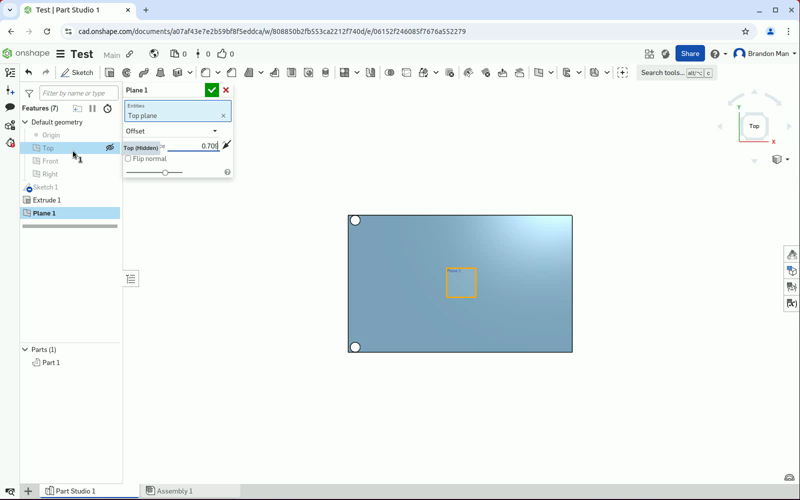
key(enter, 2)
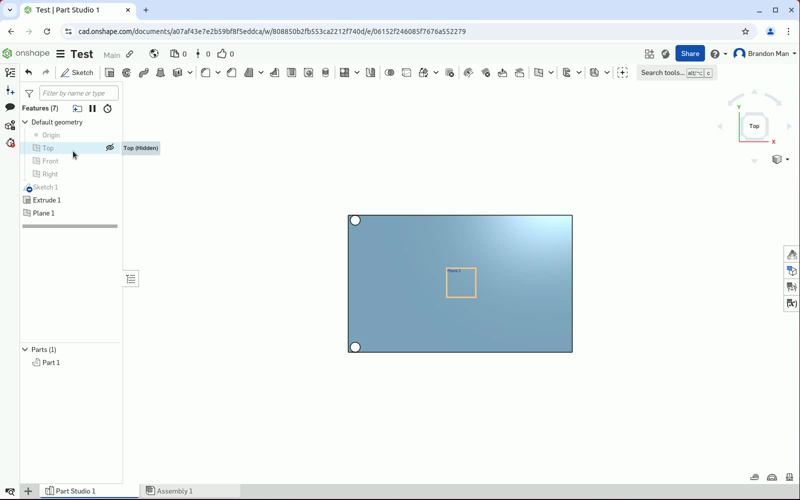
key(shift+s)
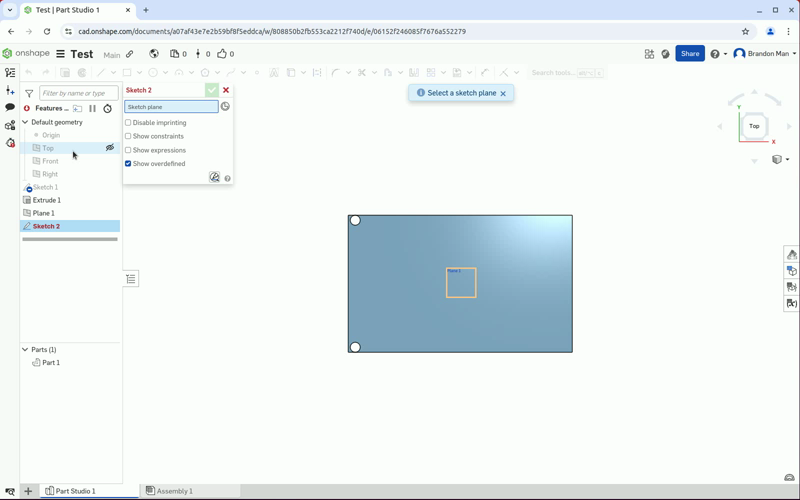
mouse_move(73, 215)
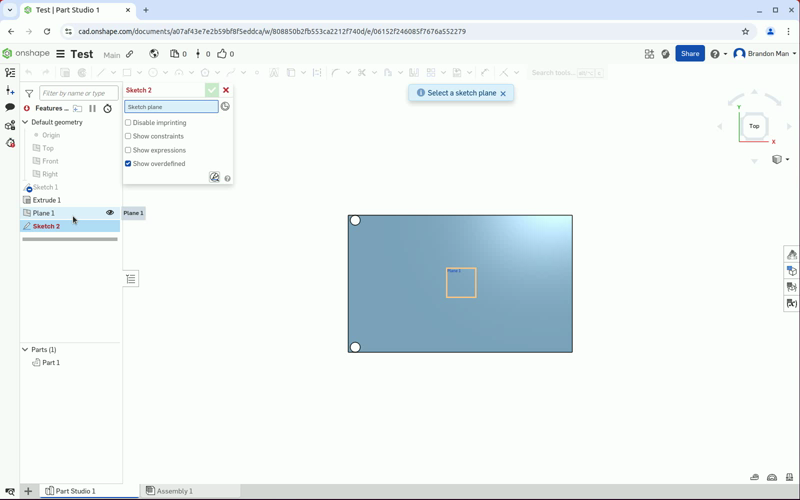
click(73, 215)
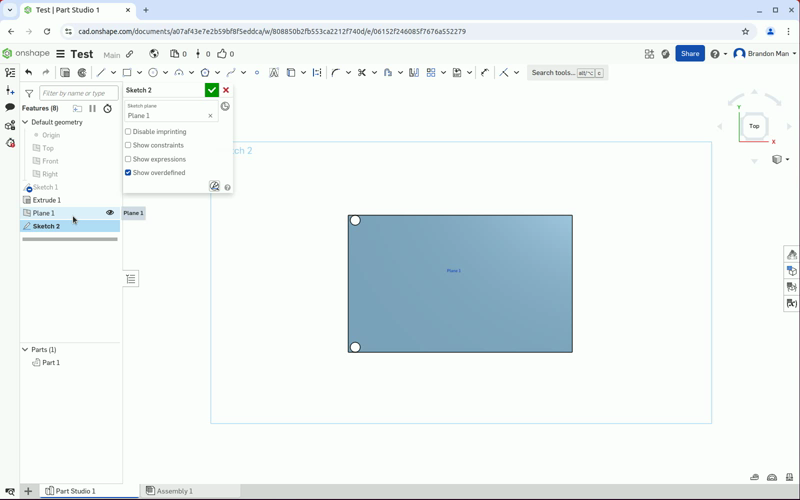
mouse_move(73, 352)
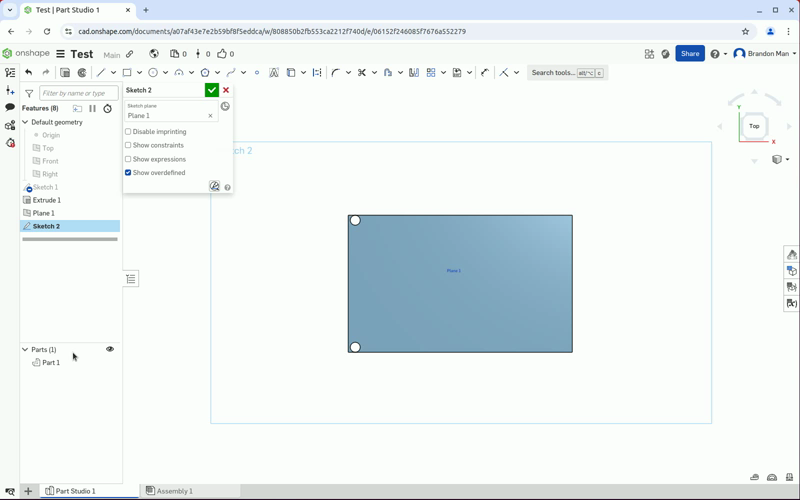
key(y)
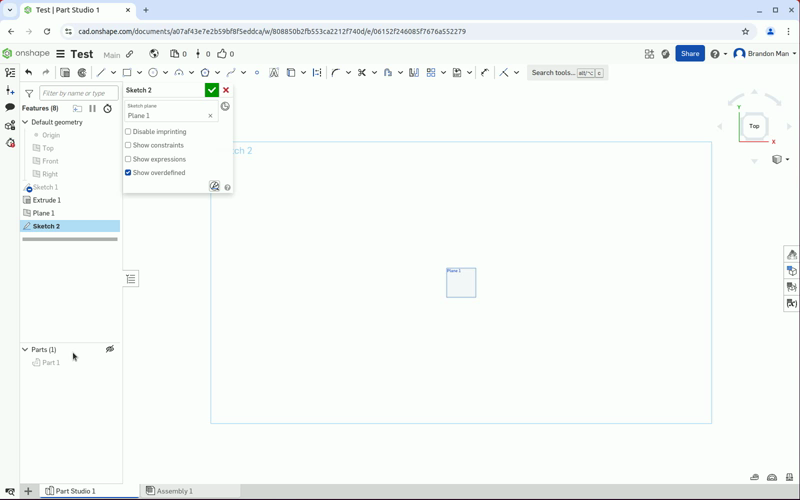
key(l)
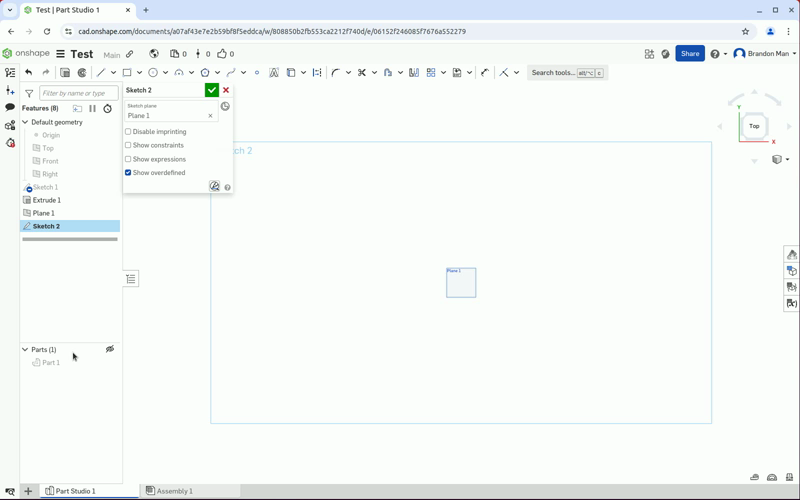
key_down(shift)
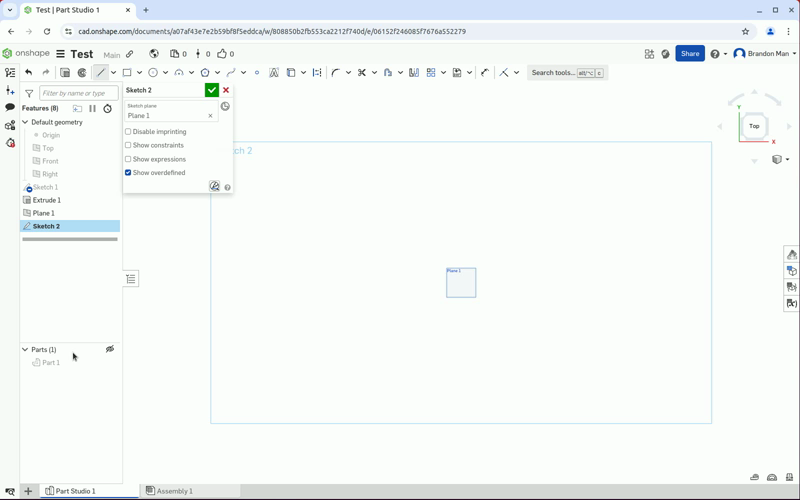
mouse_move(349, 328)
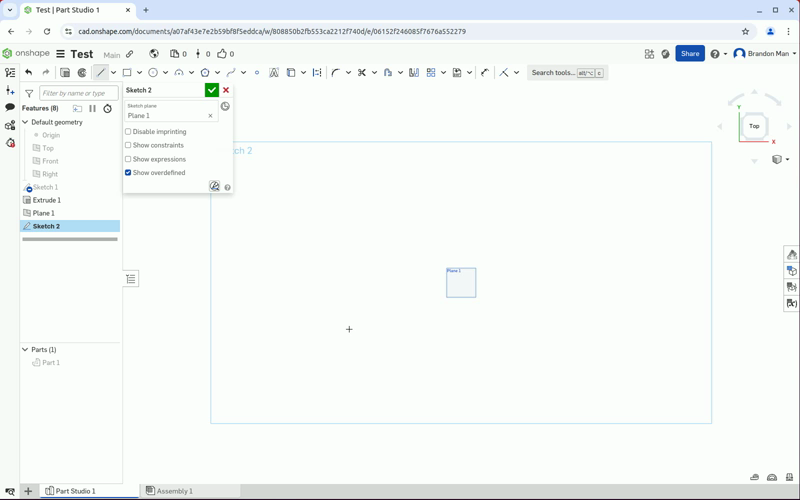
click(349, 328)
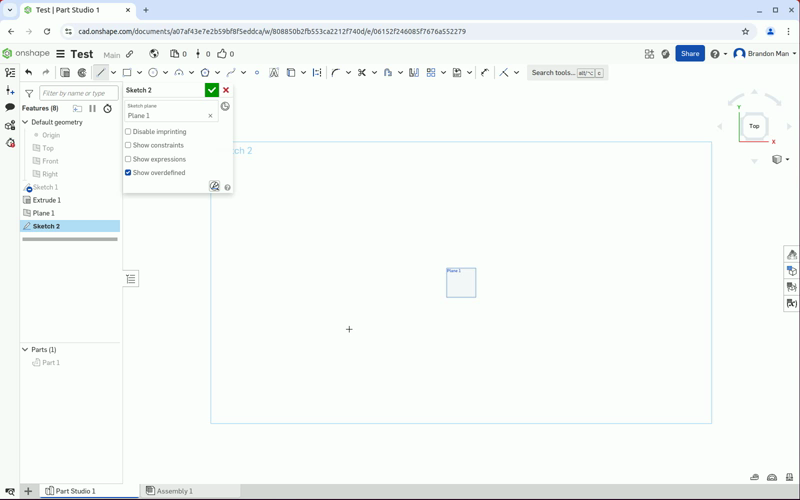
key_up(shift)
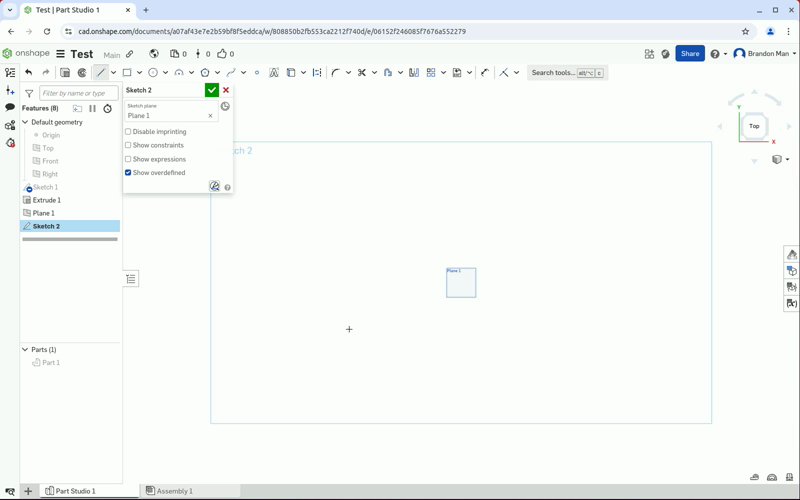
key_down(shift)
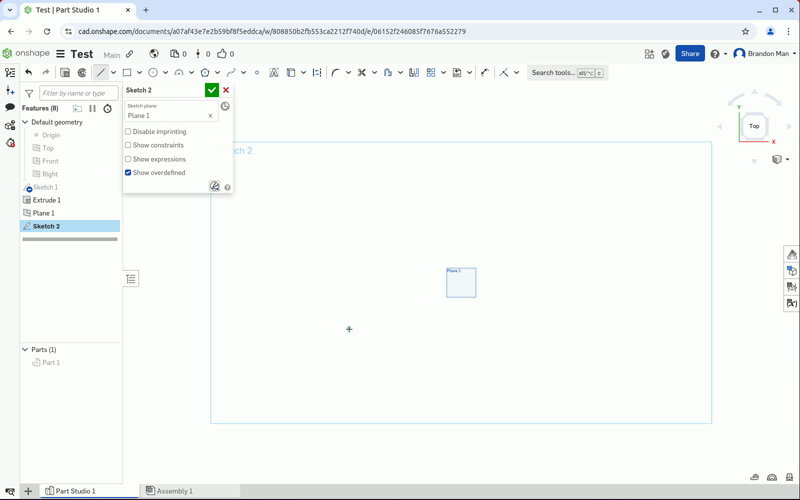
mouse_move(570, 328)
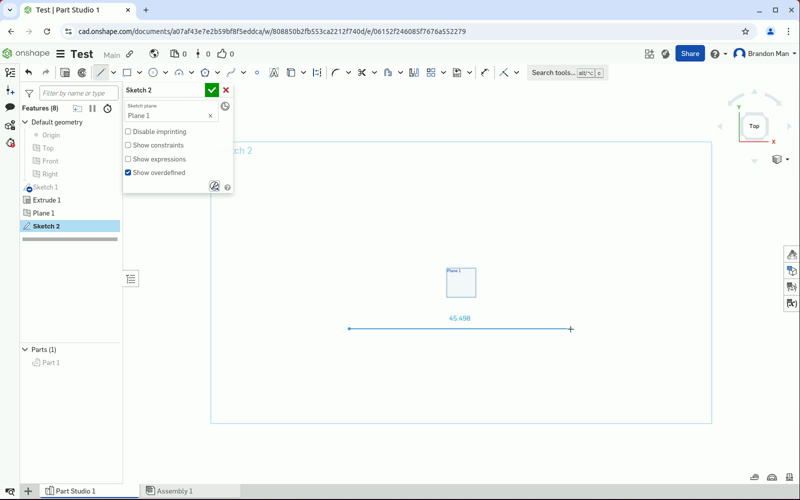
click(570, 328)
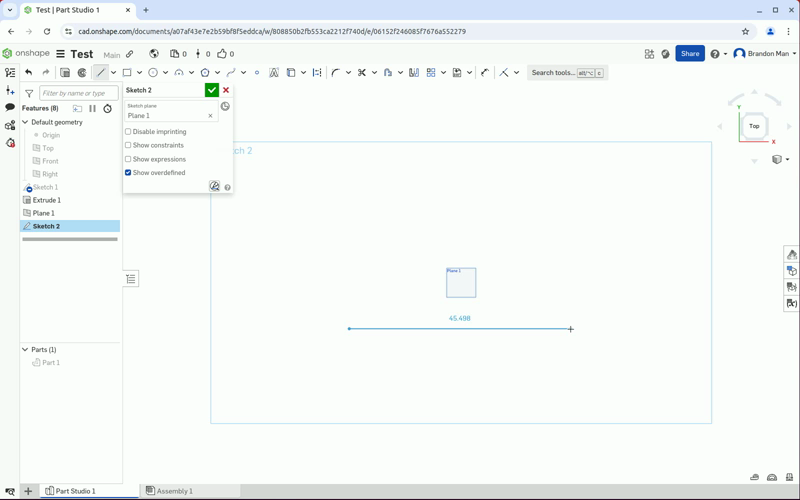
key_up(shift)
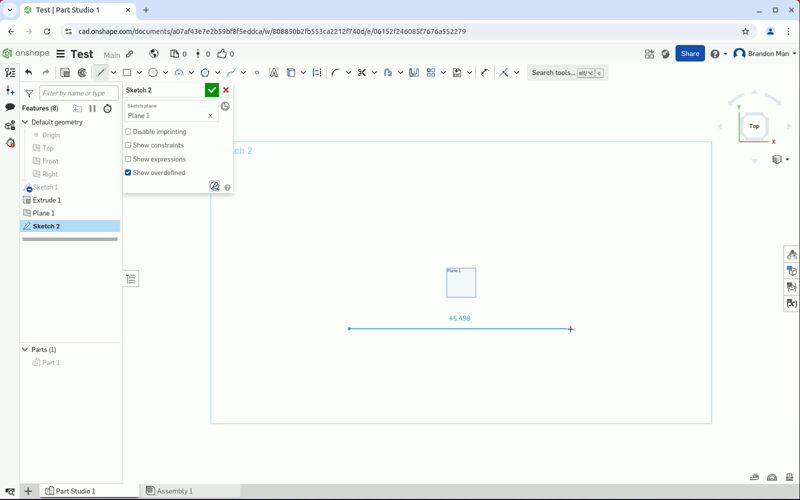
key_down(shift)
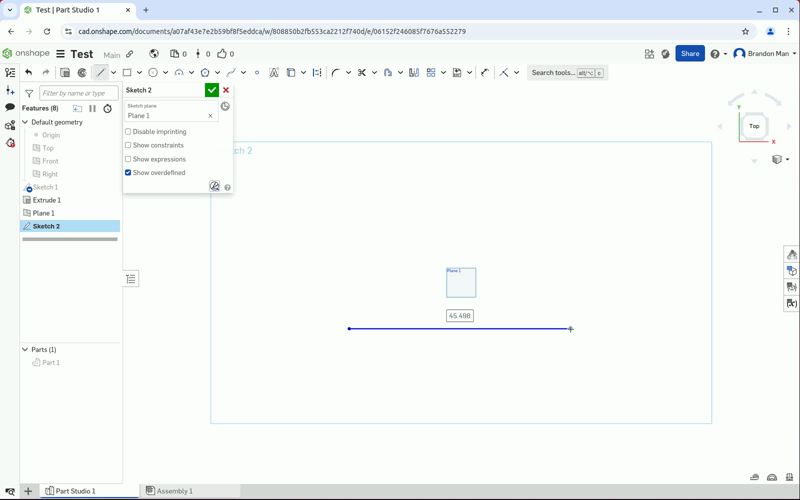
mouse_move(570, 237)
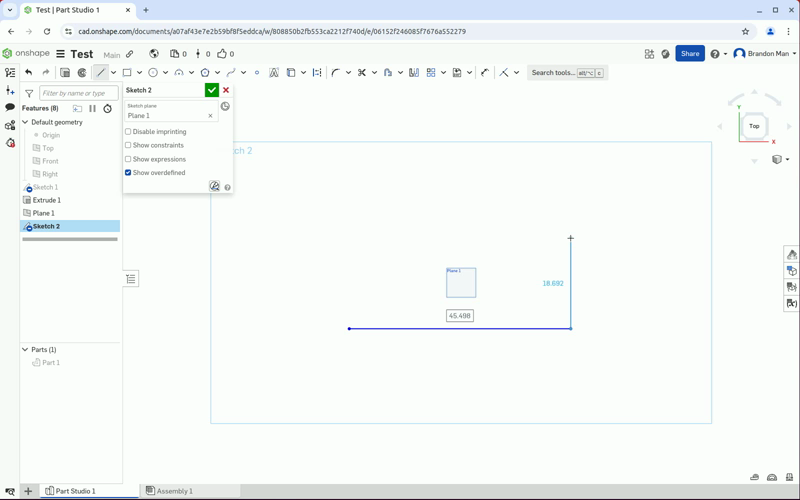
click(570, 237)
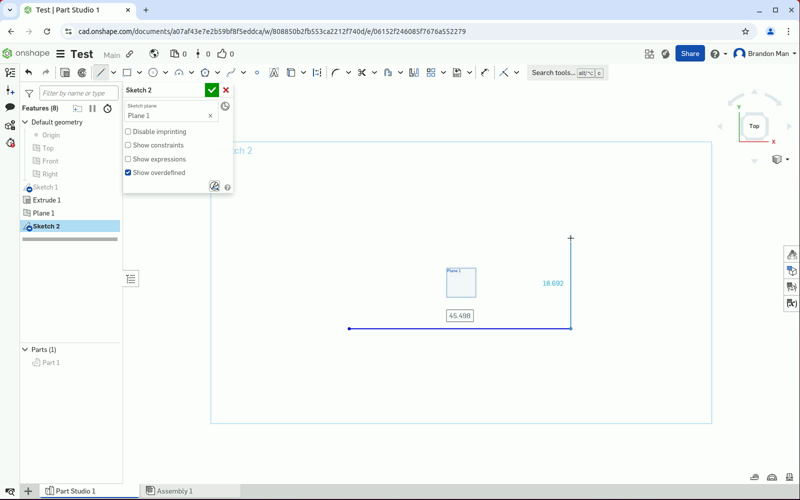
key_up(shift)
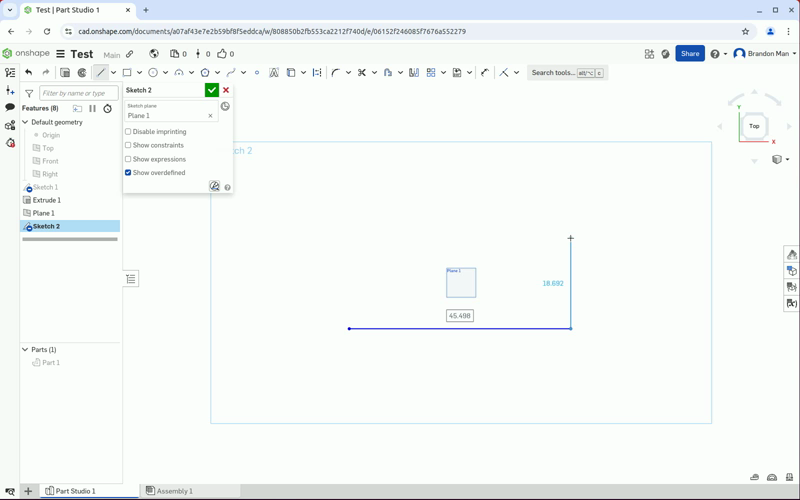
key_down(shift)
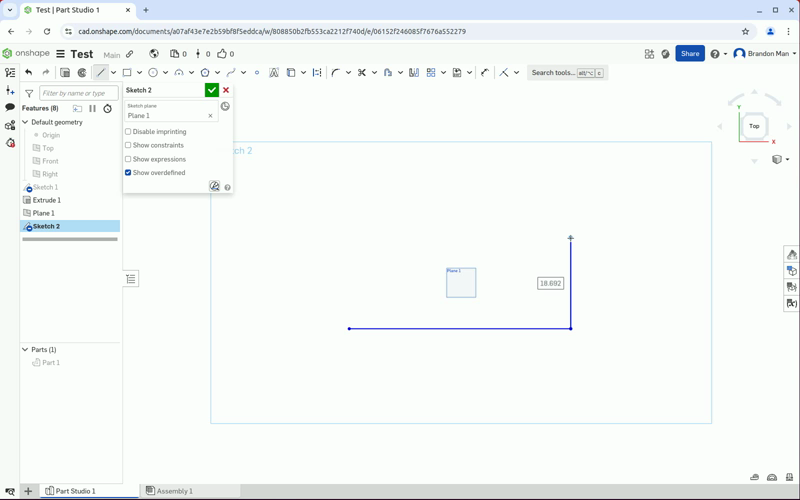
mouse_move(349, 237)
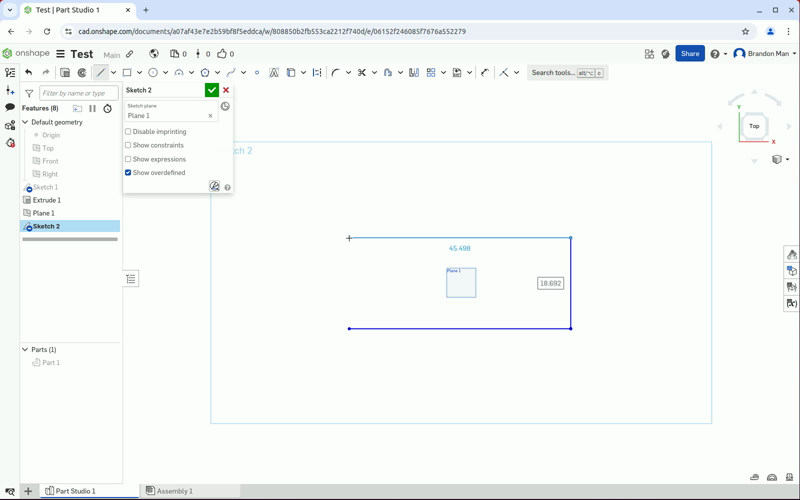
click(349, 237)
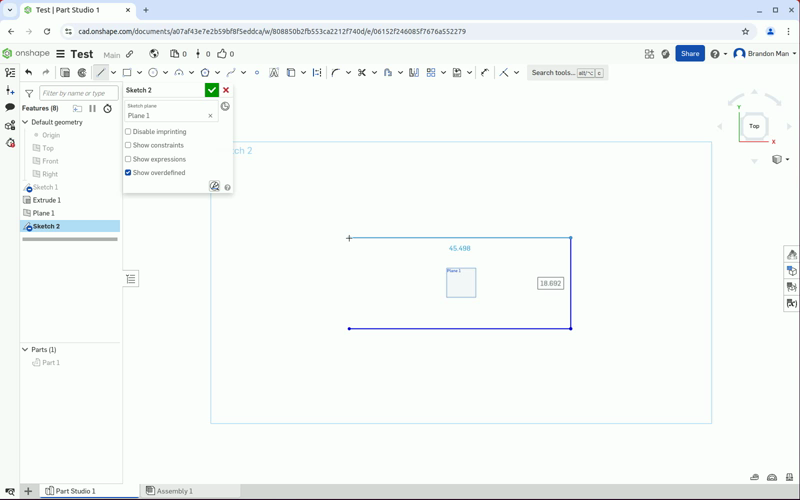
key_up(shift)
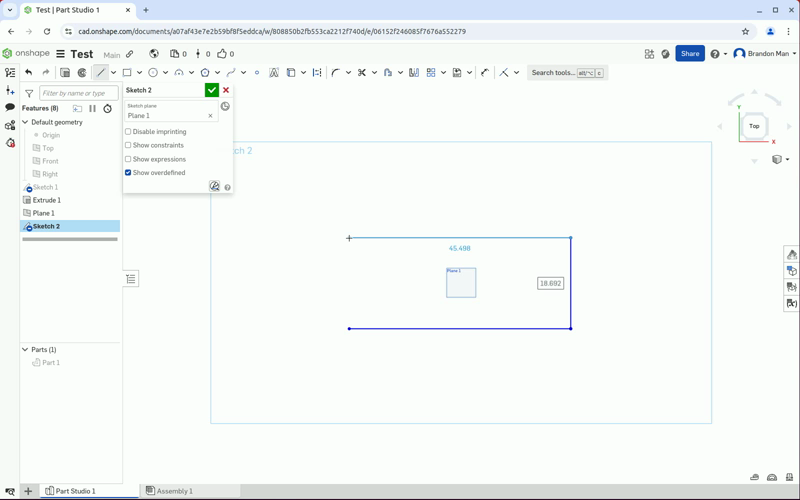
key_down(shift)
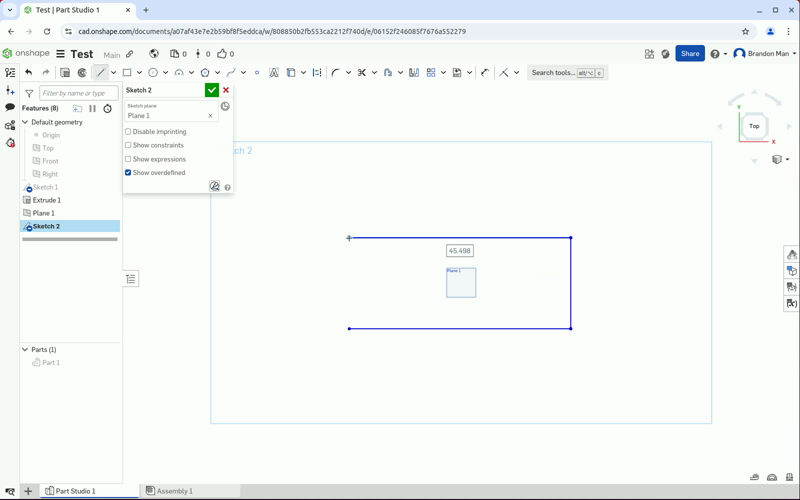
mouse_move(349, 328)
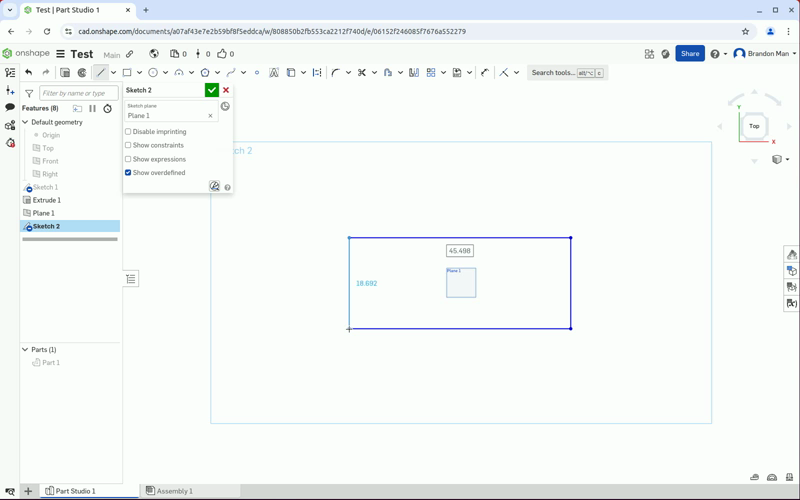
key_up(shift)
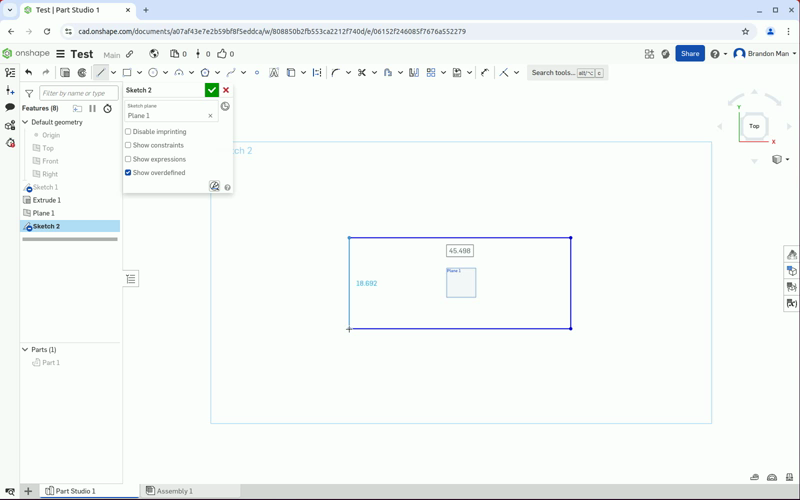
click(349, 328)
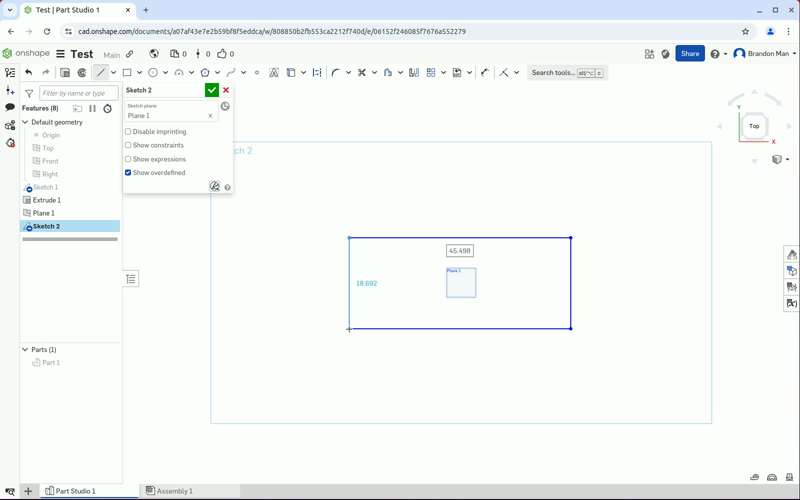
key(esc)
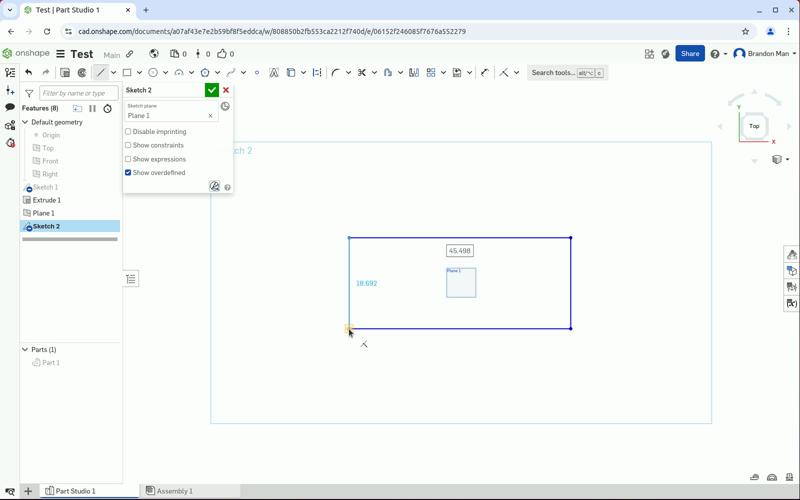
mouse_move(486, 284)
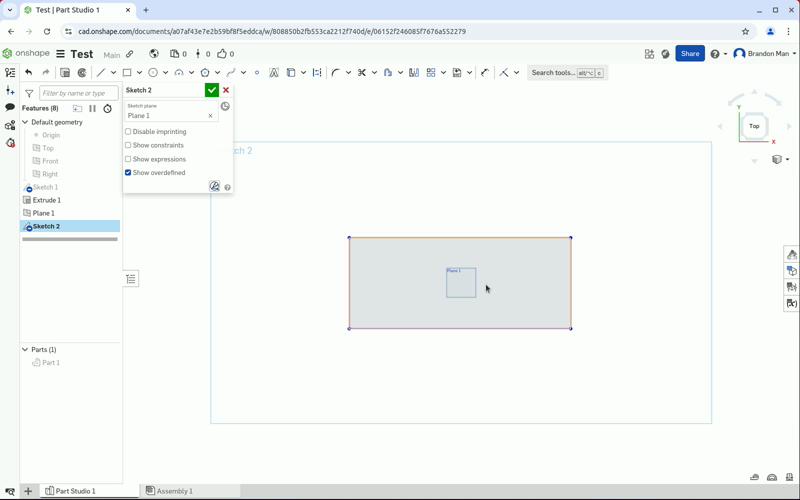
click(486, 284)
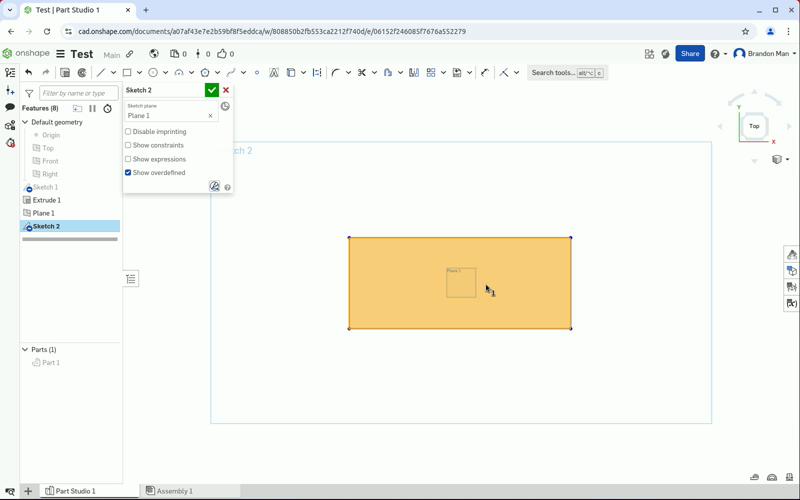
mouse_move(73, 352)
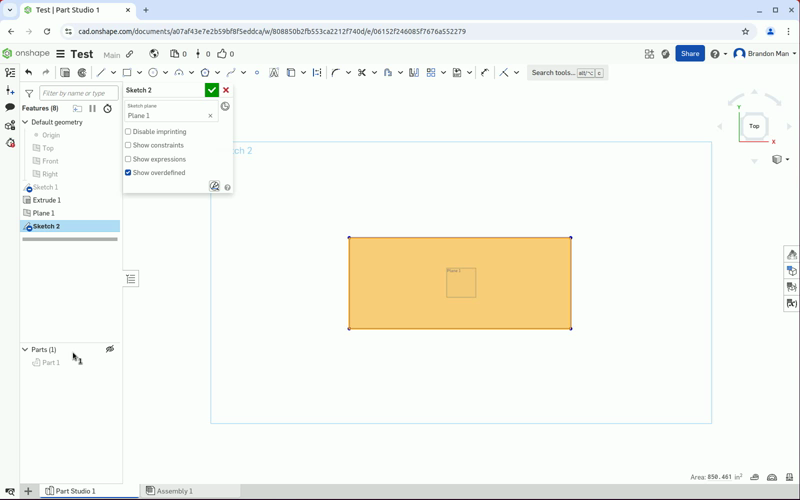
key(shift+y)
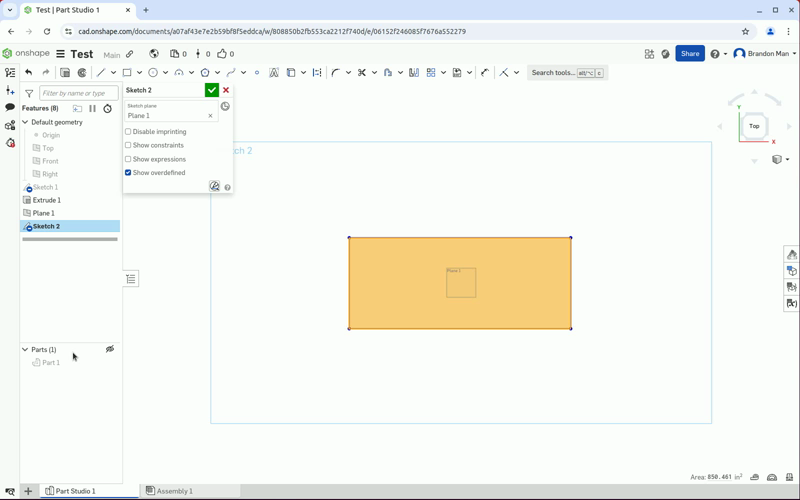
key(shift+e)
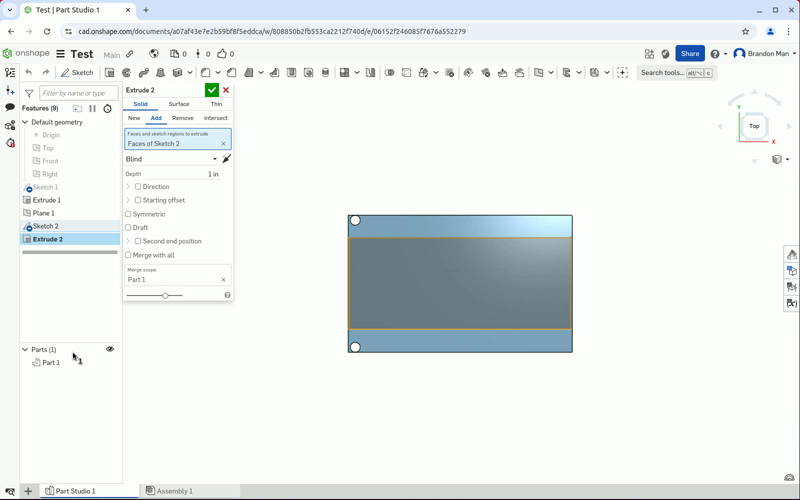
mouse_move(143, 106)
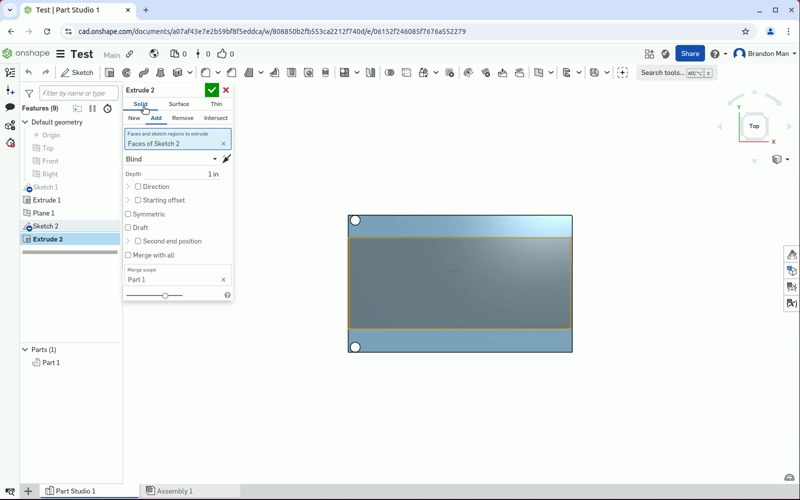
click(143, 106)
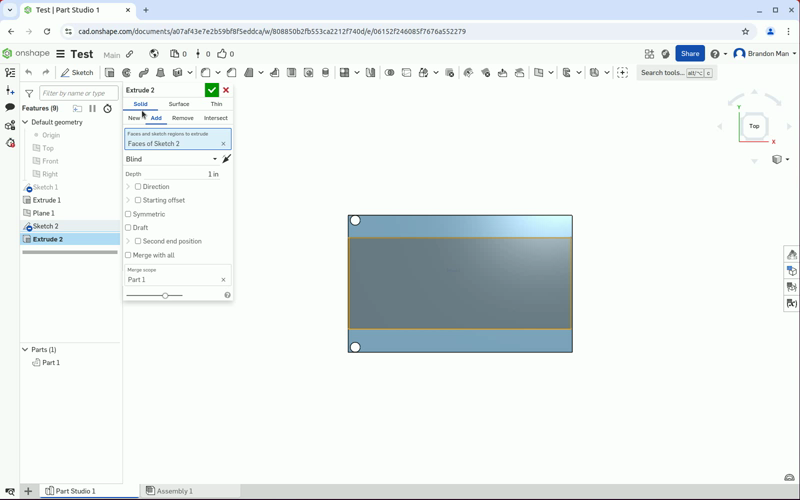
mouse_move(137, 120)
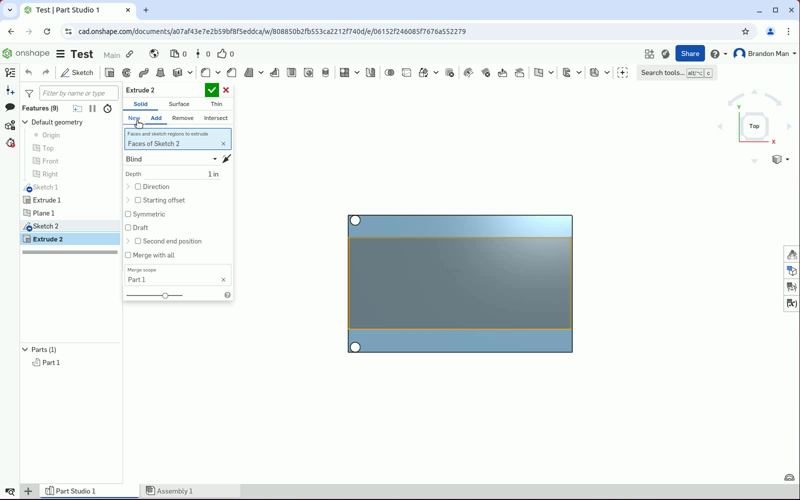
click(137, 120)
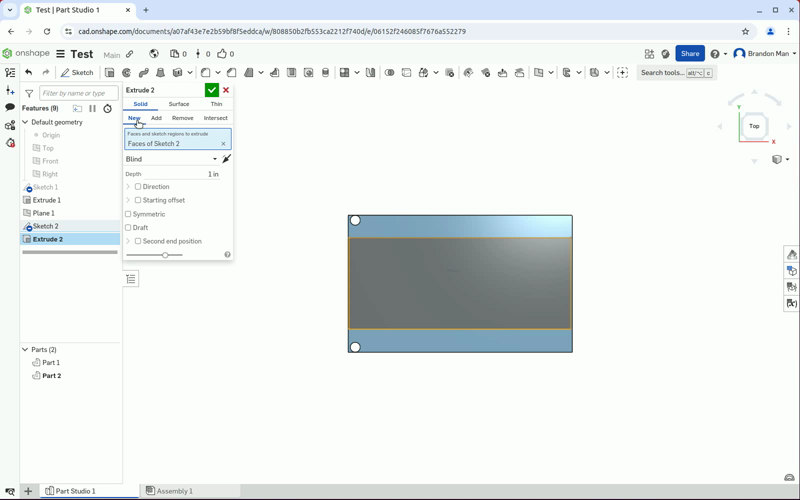
key(tab, 4)
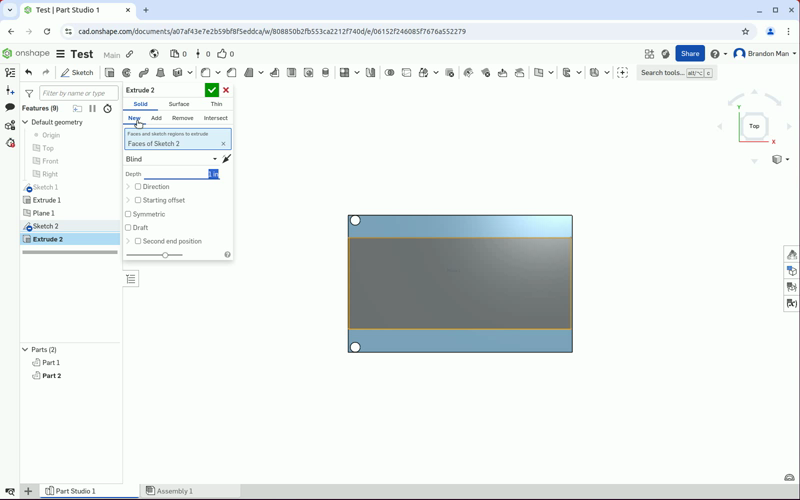
text(4.574)
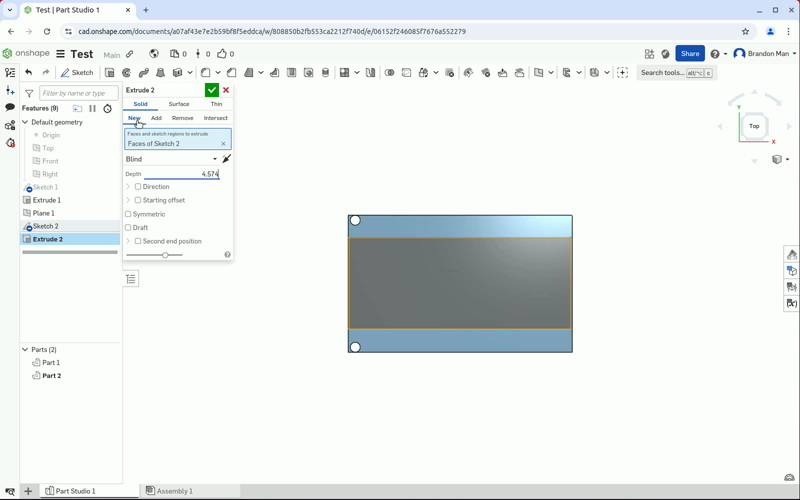
key(enter)
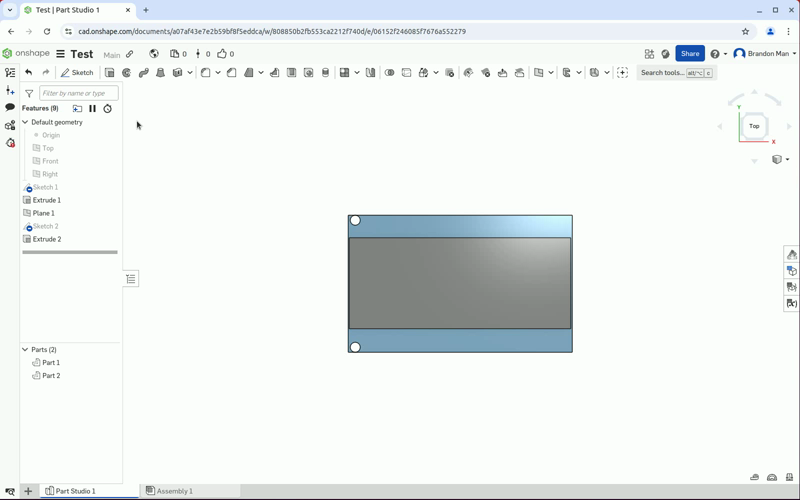
key(shift+h)
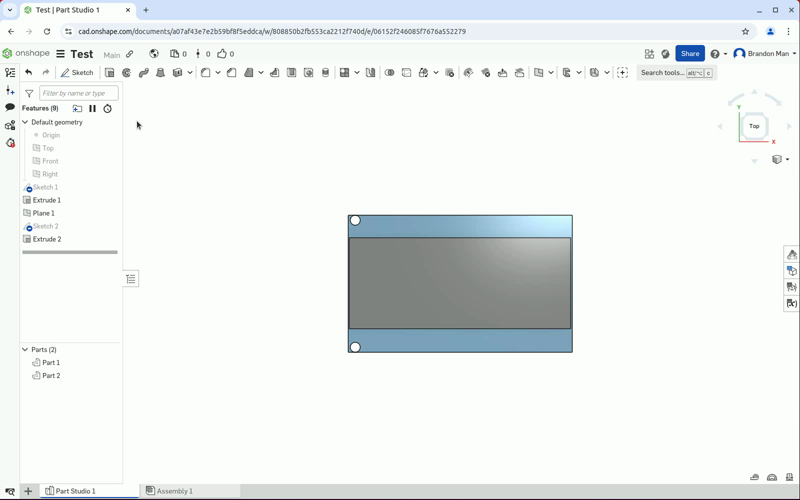
key(shift+h)
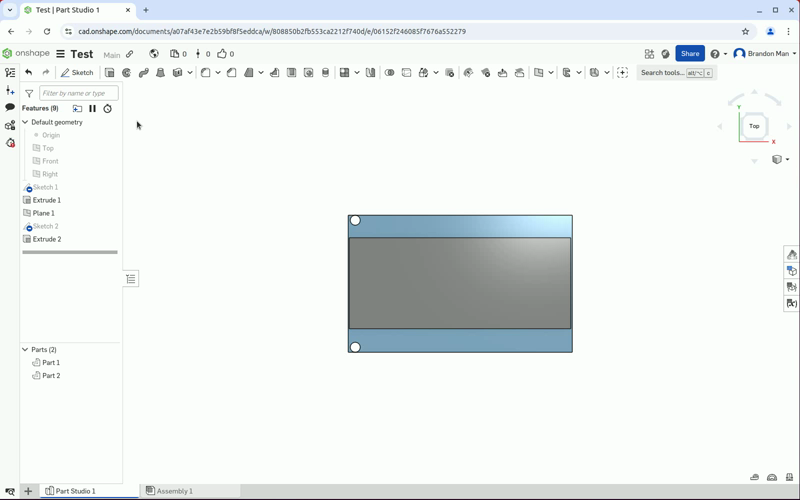
mouse_move(73, 189)
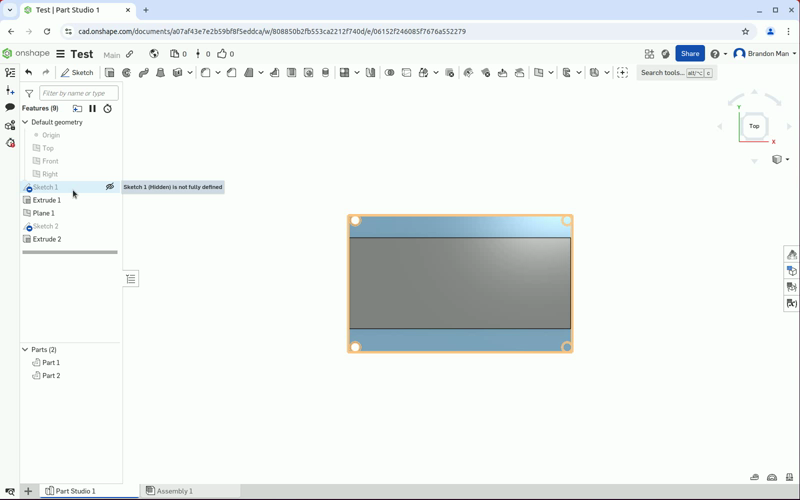
click(73, 189)
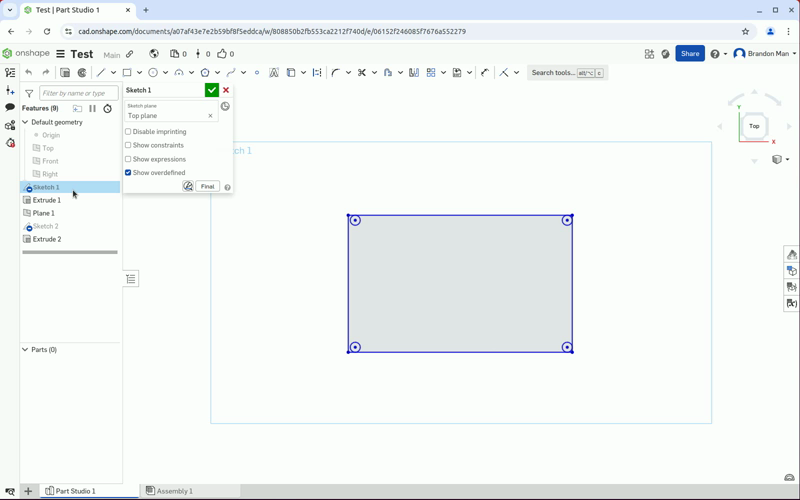
mouse_move(229, 92)
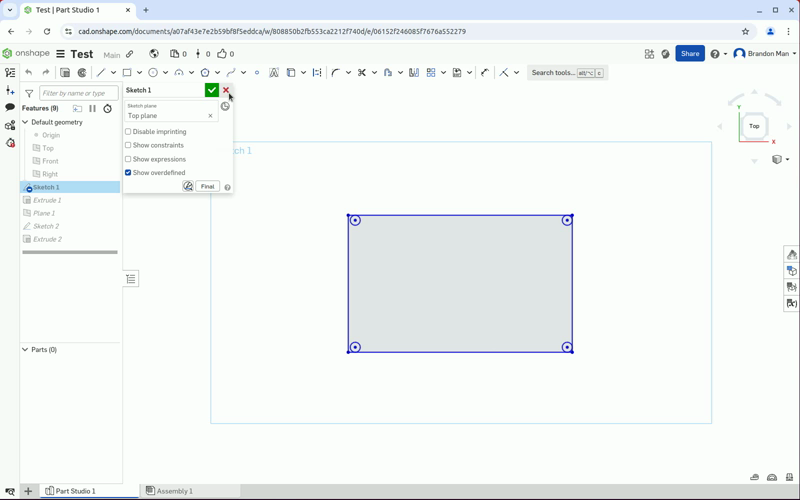
click(229, 92)
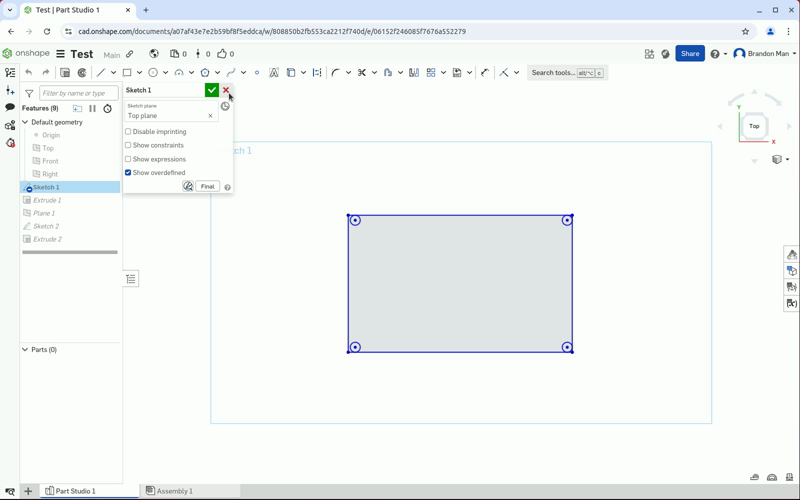
key(shift+s)
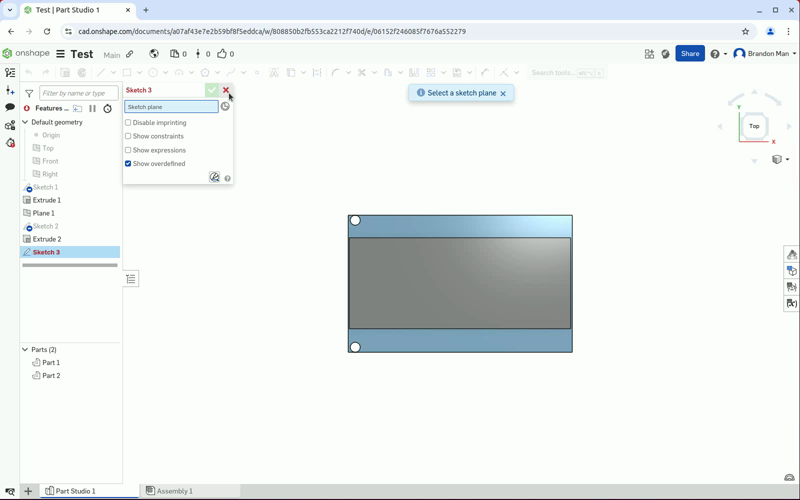
mouse_move(73, 150)
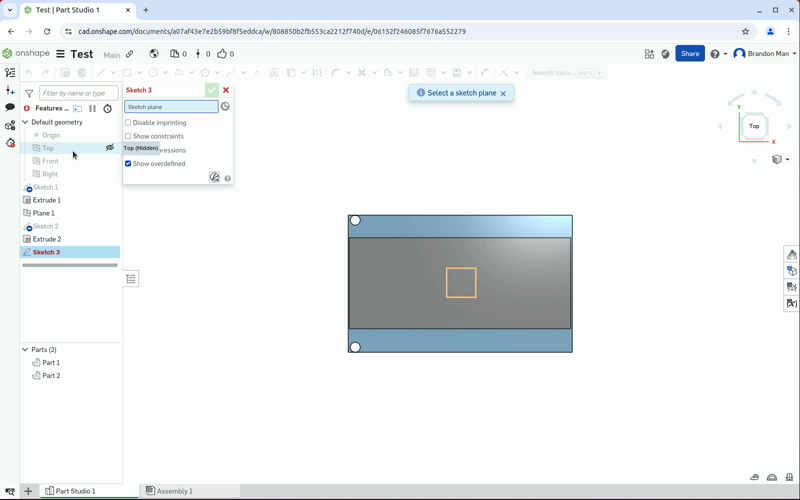
click(73, 150)
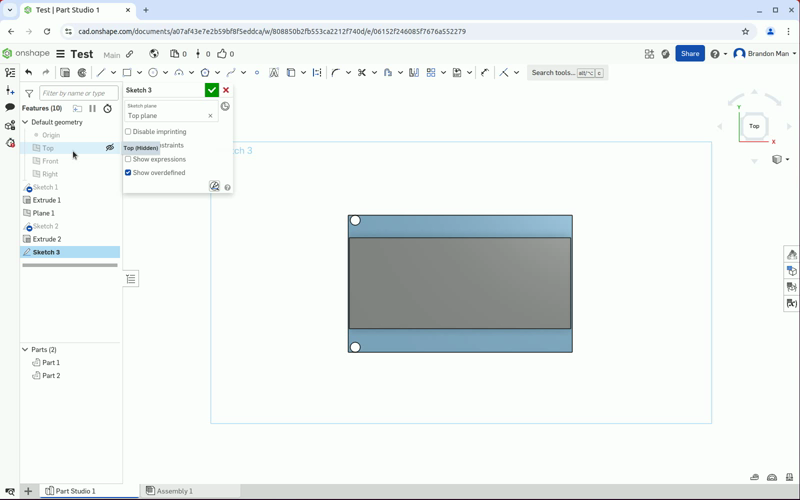
mouse_move(73, 352)
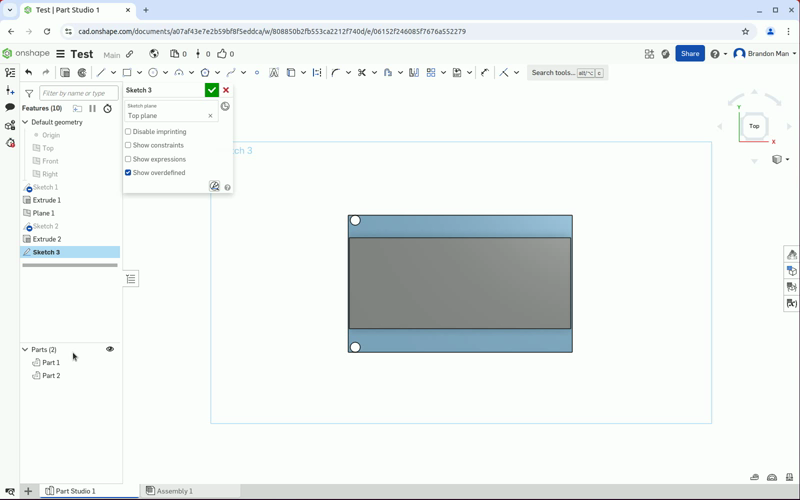
key(y)
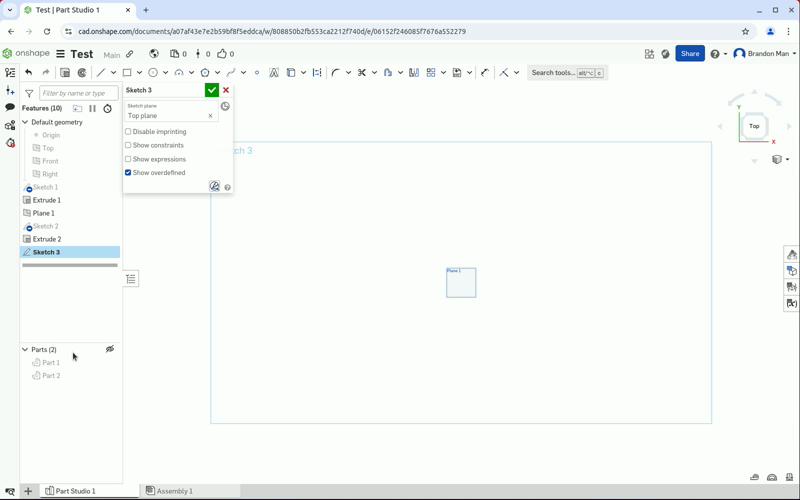
key(l)
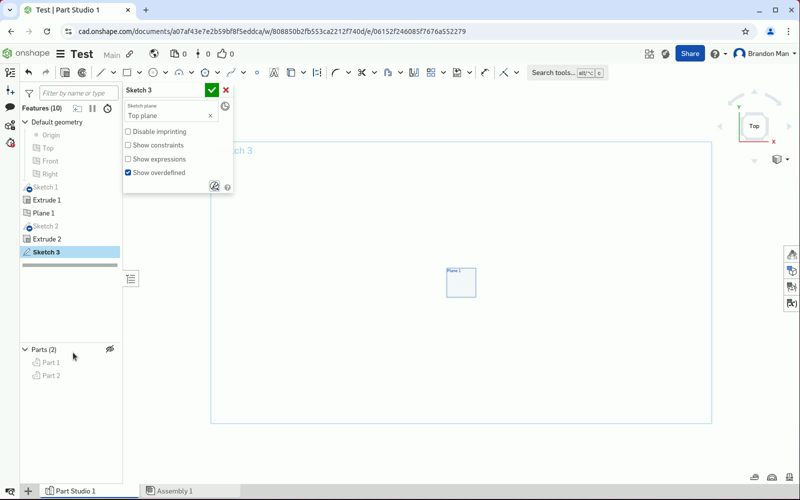
key_down(shift)
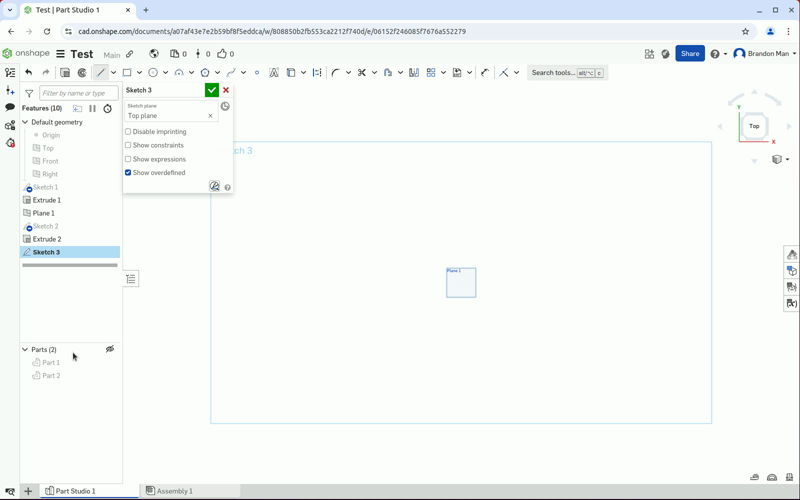
mouse_move(365, 262)
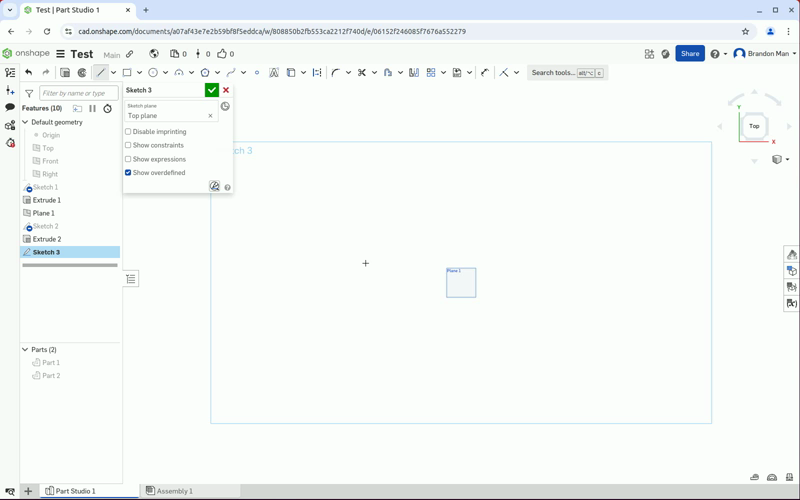
click(365, 262)
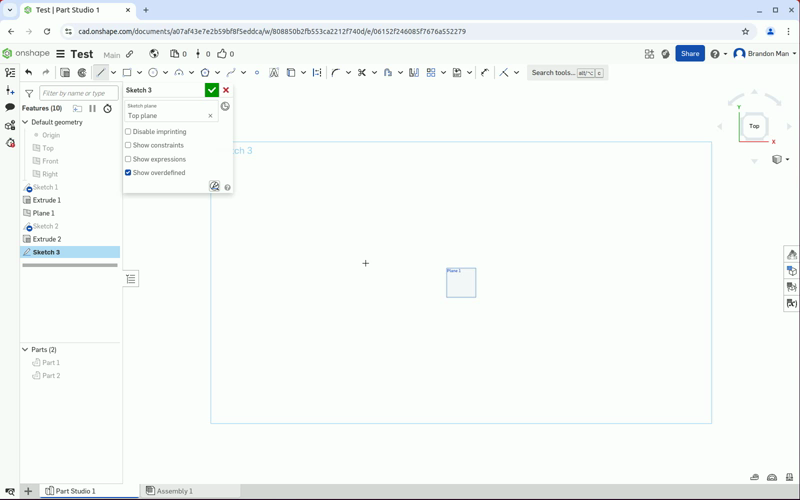
key_up(shift)
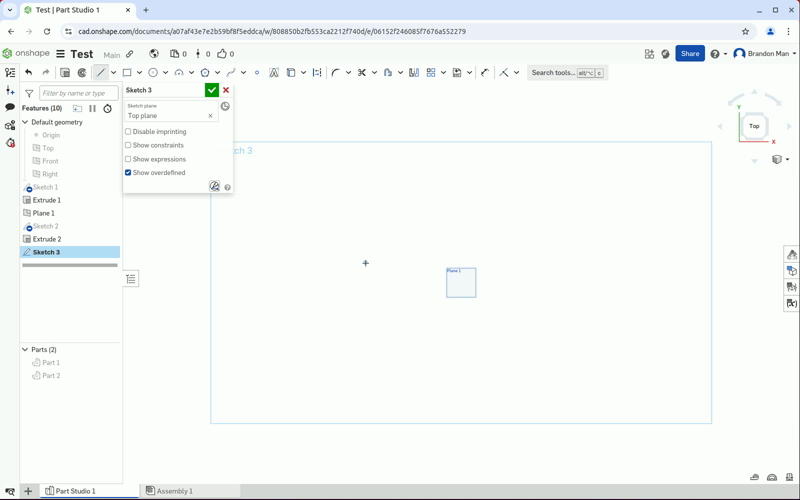
key_down(shift)
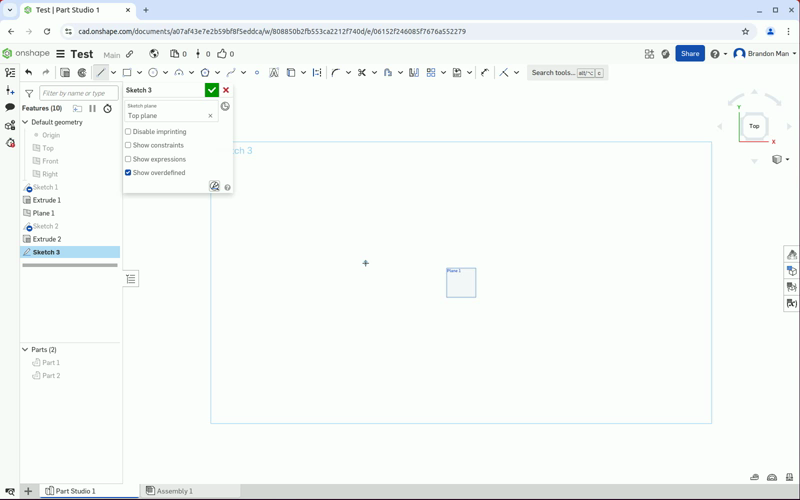
mouse_move(461, 262)
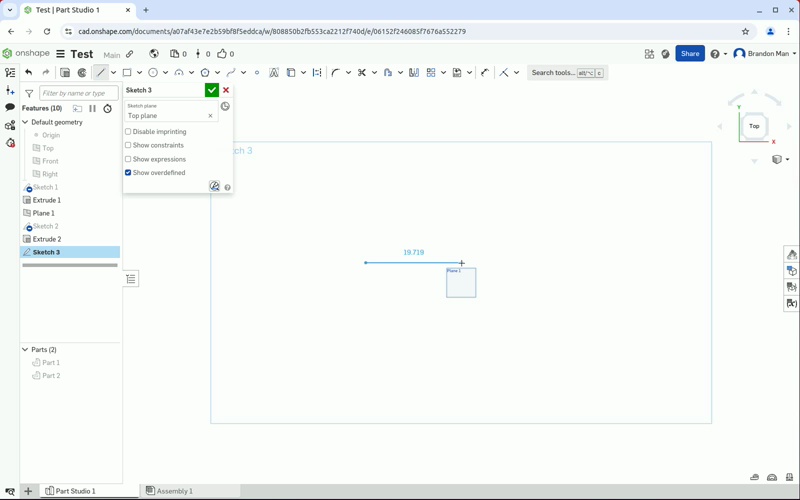
click(461, 262)
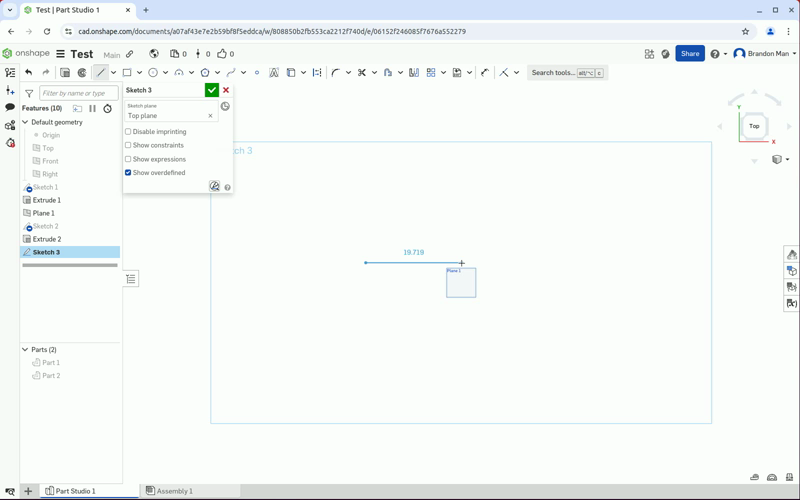
key_up(shift)
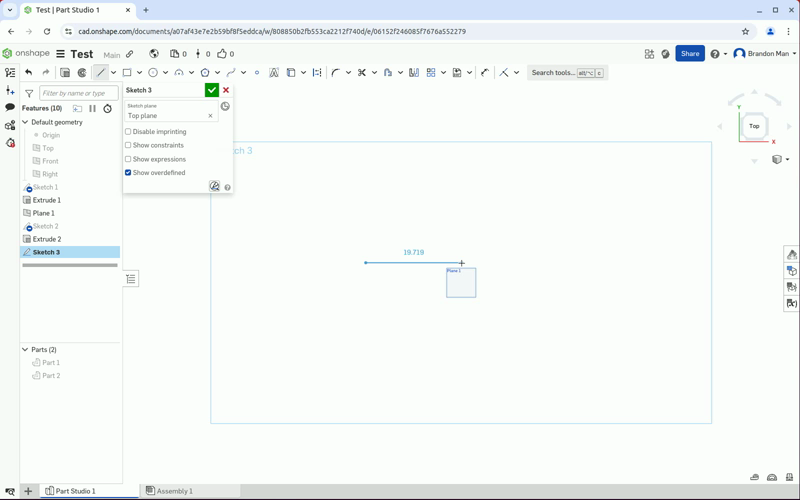
key_down(shift)
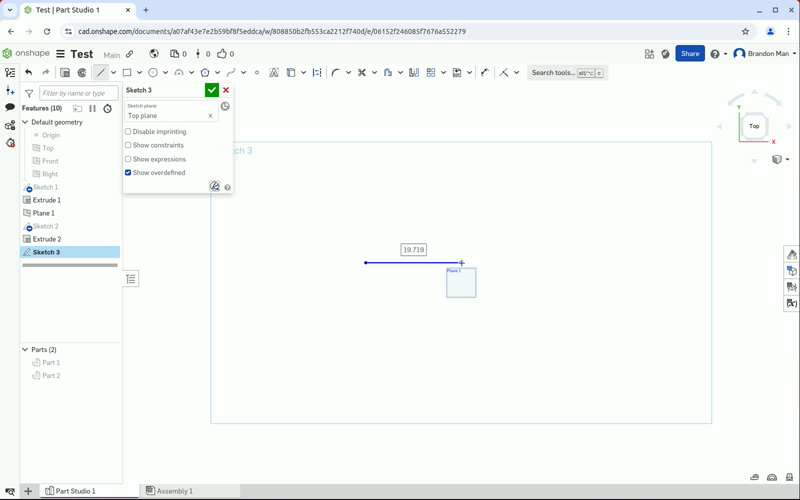
mouse_move(492, 262)
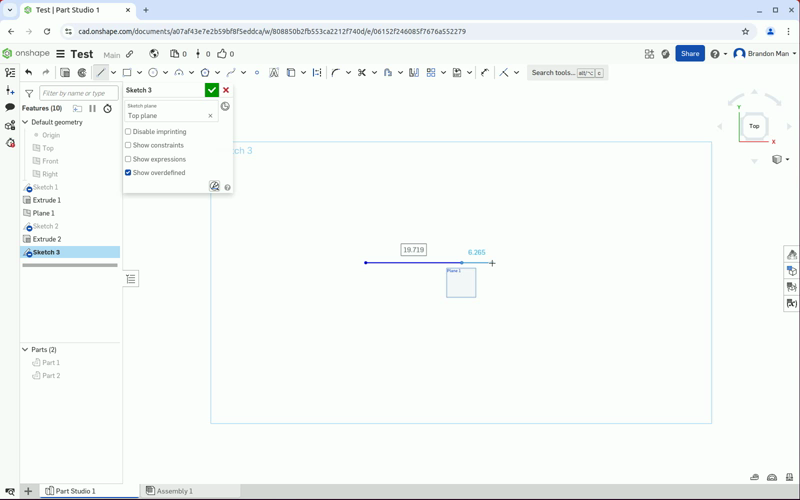
mouse_move(461, 218)
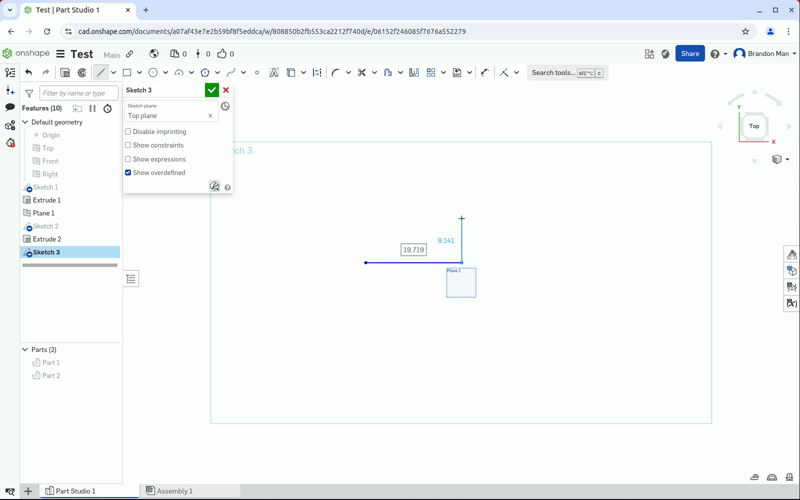
click(461, 218)
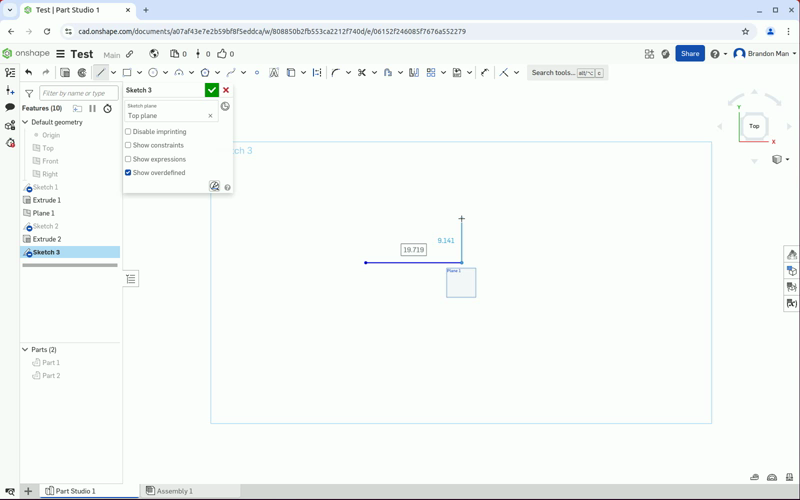
key_up(shift)
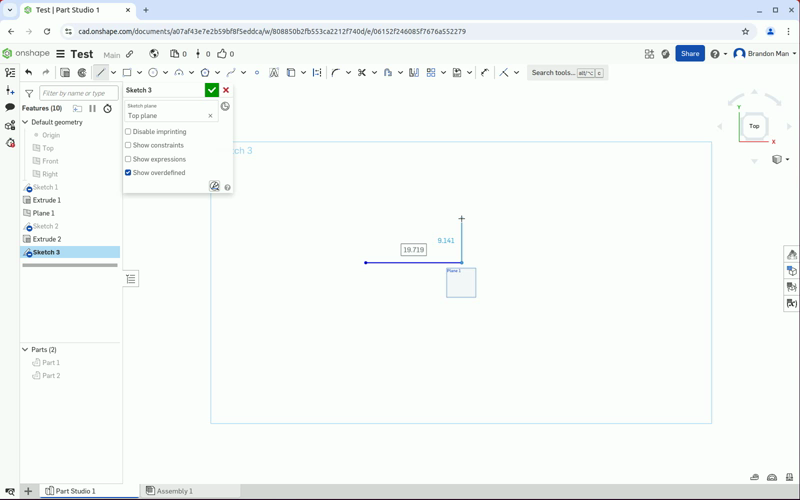
key_down(shift)
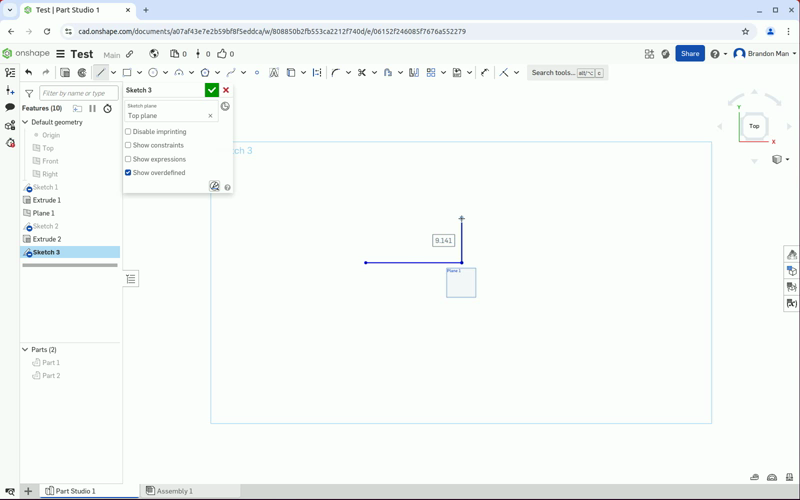
mouse_move(365, 218)
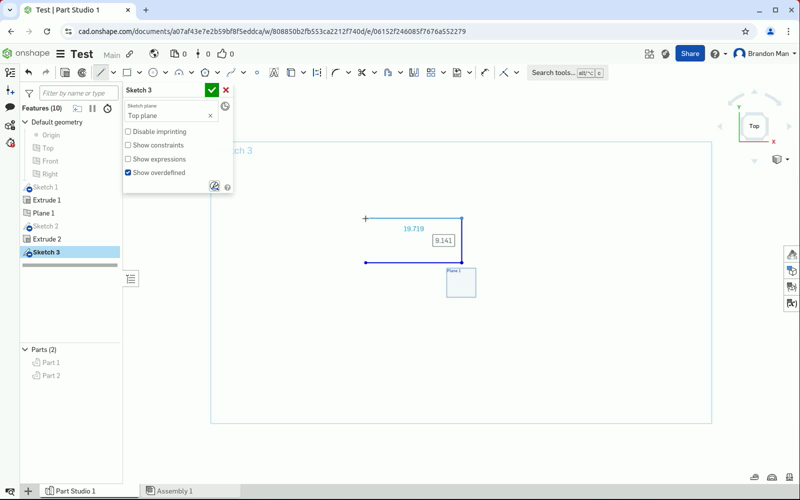
click(365, 218)
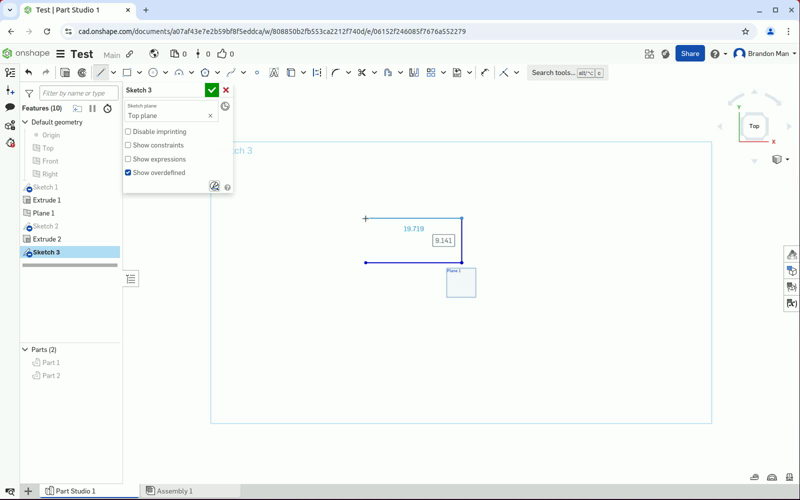
key_up(shift)
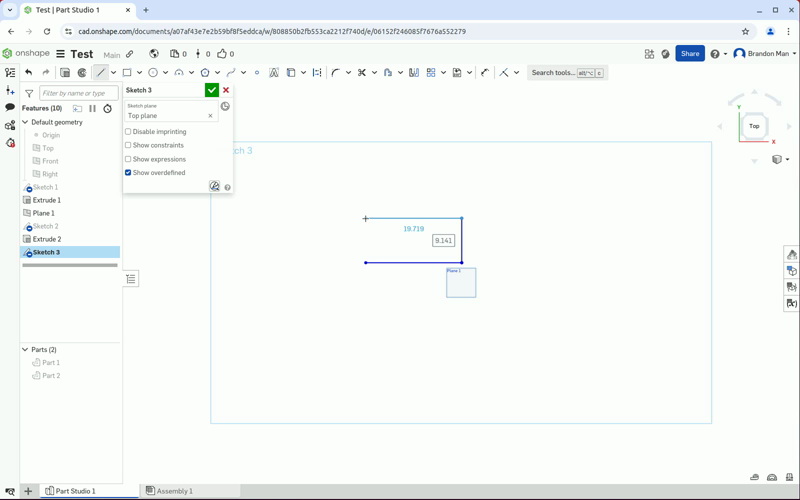
mouse_move(395, 218)
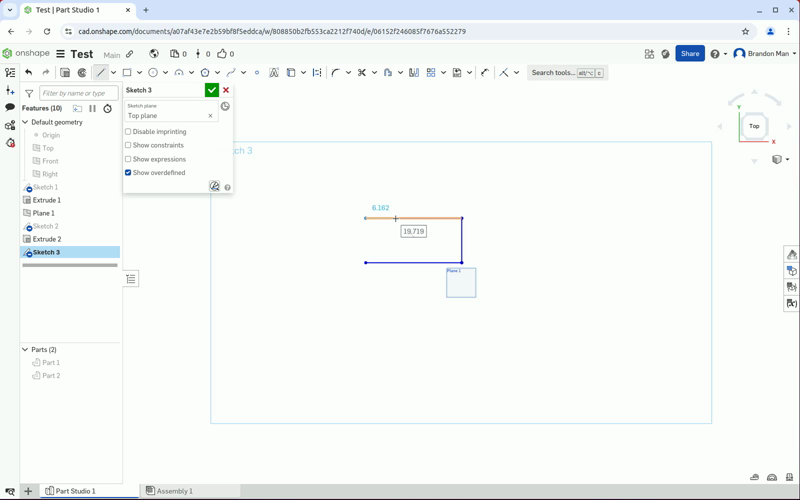
key_down(shift)
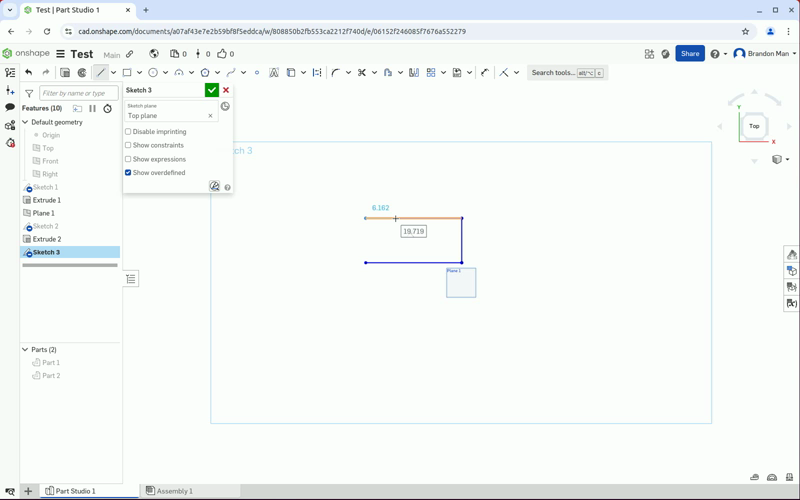
mouse_move(365, 262)
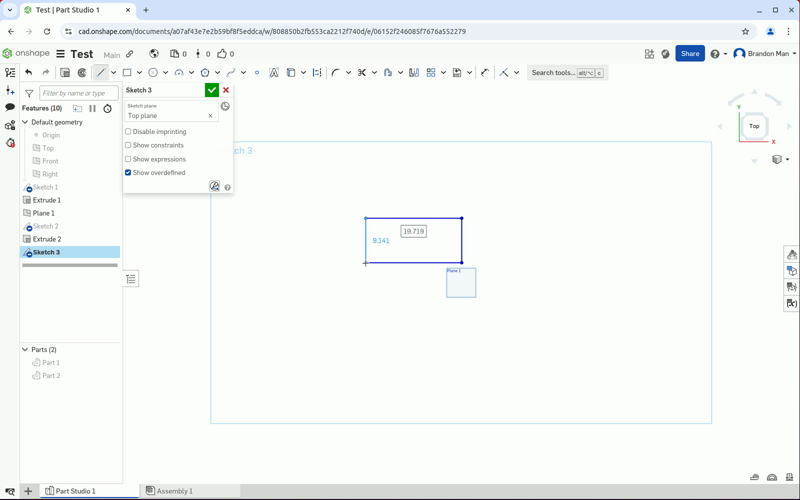
key_up(shift)
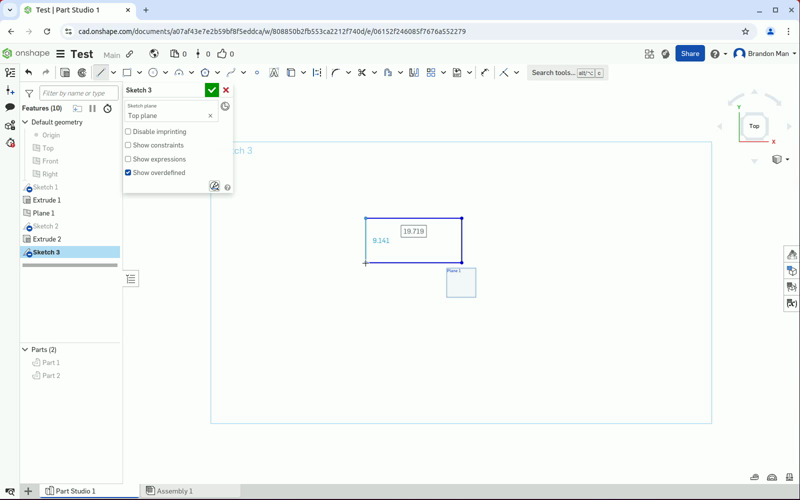
click(365, 262)
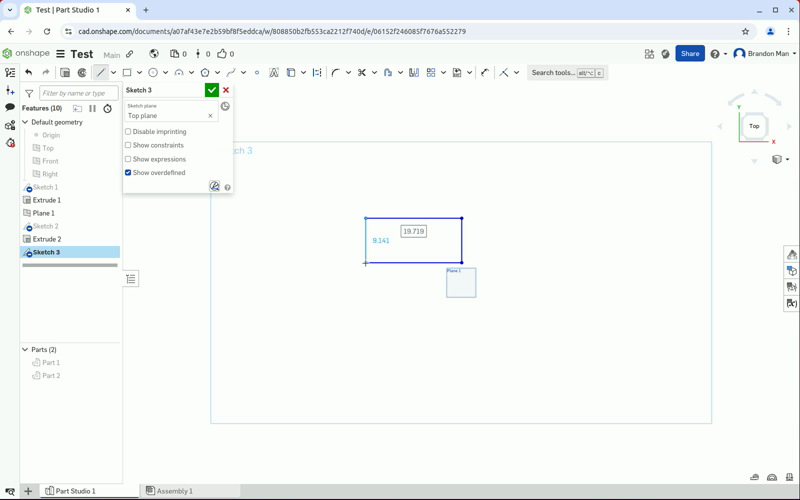
key(esc)
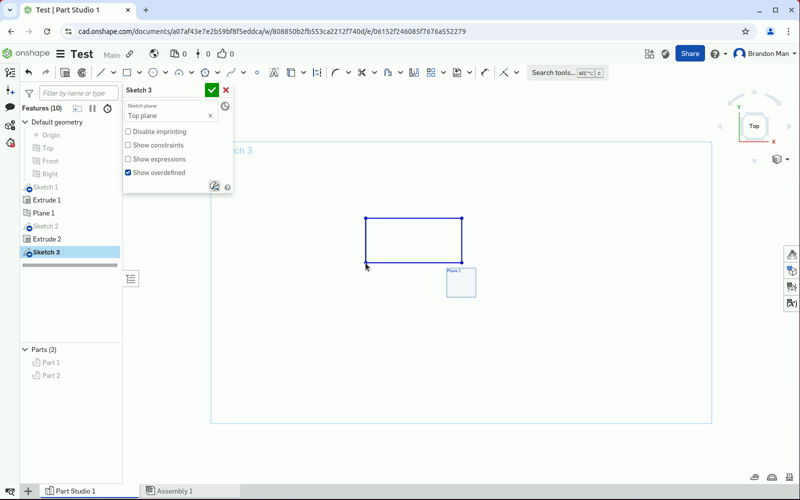
mouse_move(376, 243)
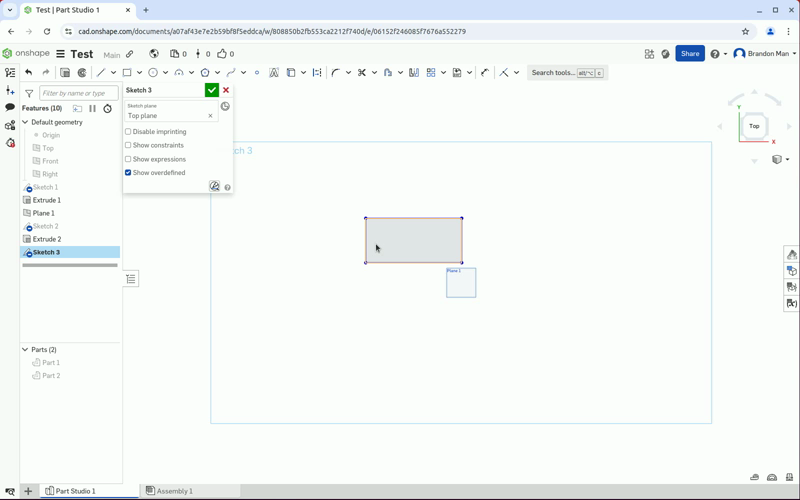
click(376, 243)
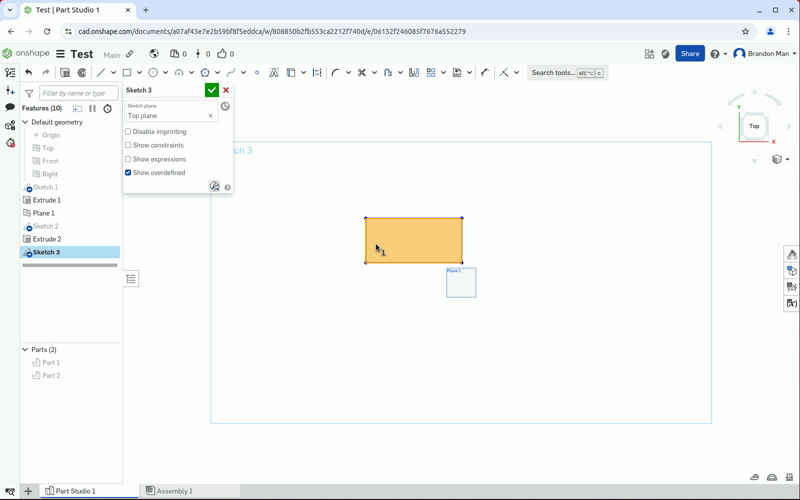
mouse_move(73, 352)
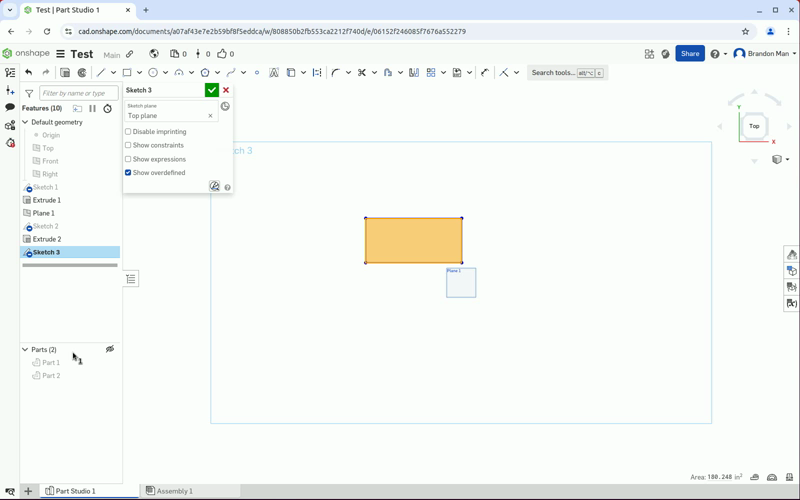
key(shift+y)
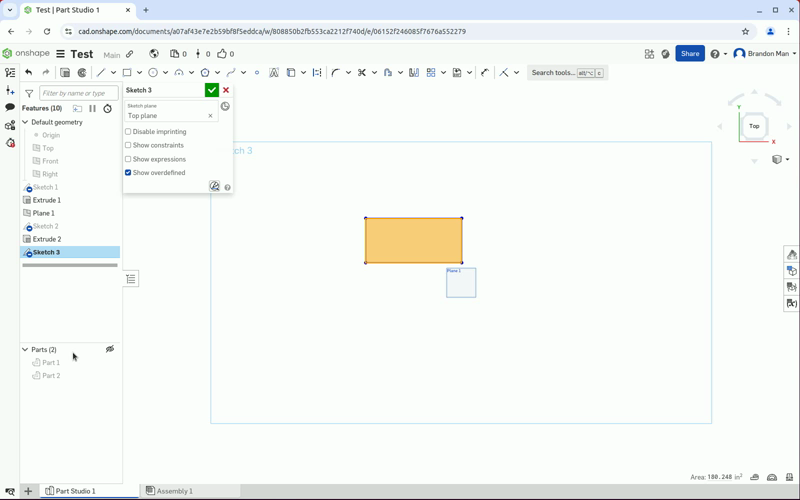
key(shift+e)
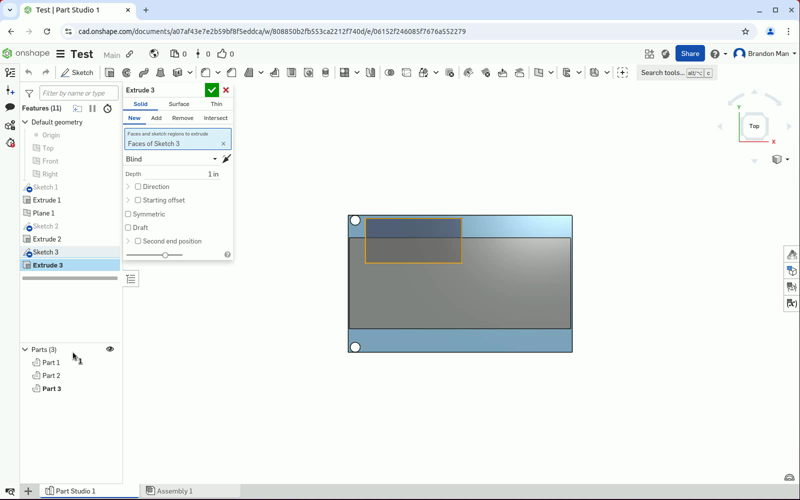
mouse_move(143, 106)
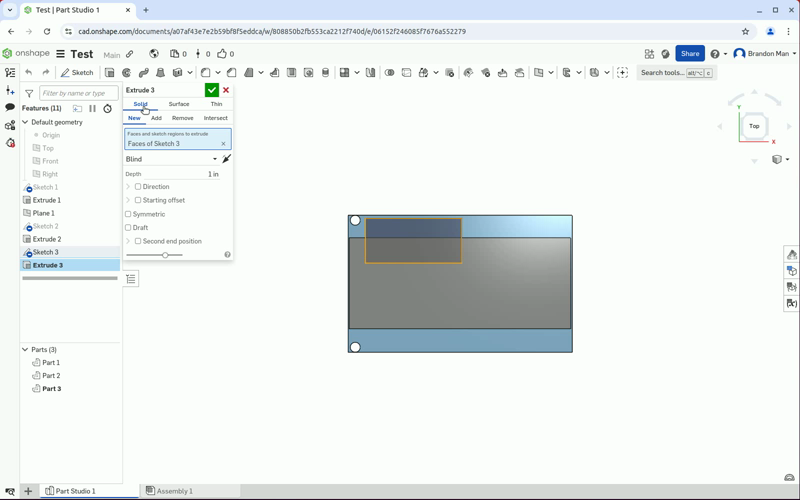
click(143, 106)
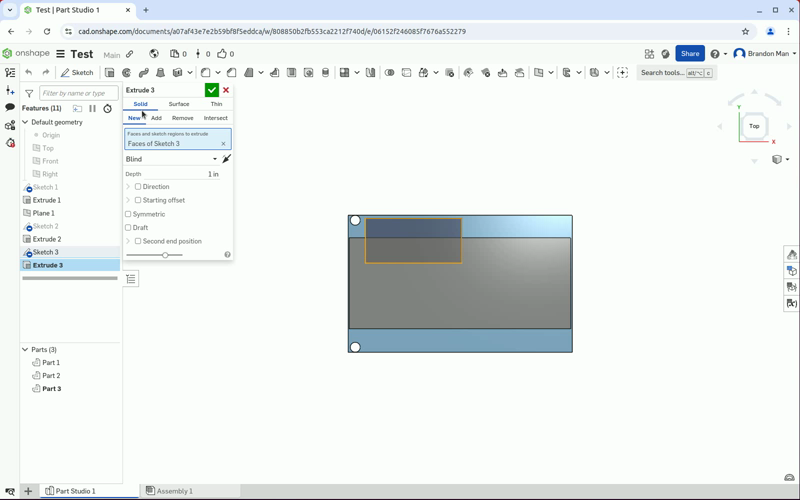
mouse_move(137, 120)
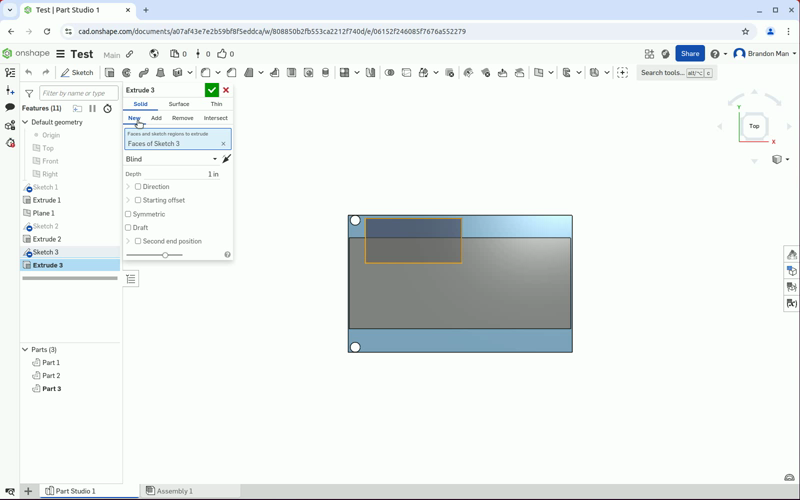
click(137, 120)
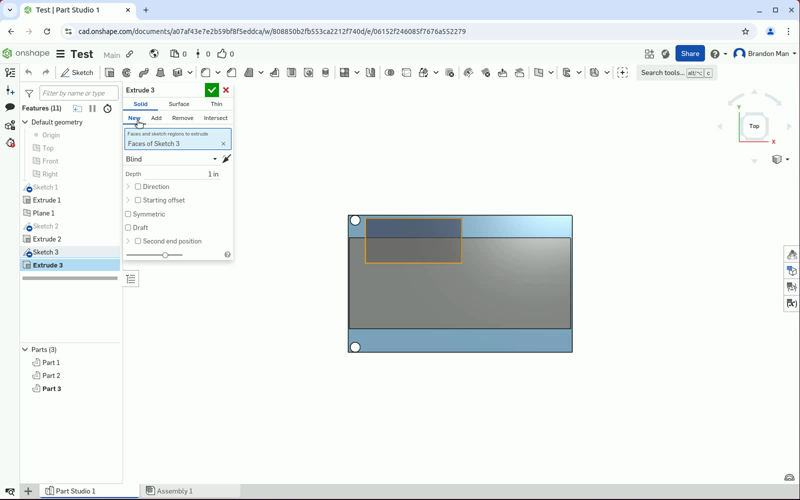
key(tab, 4)
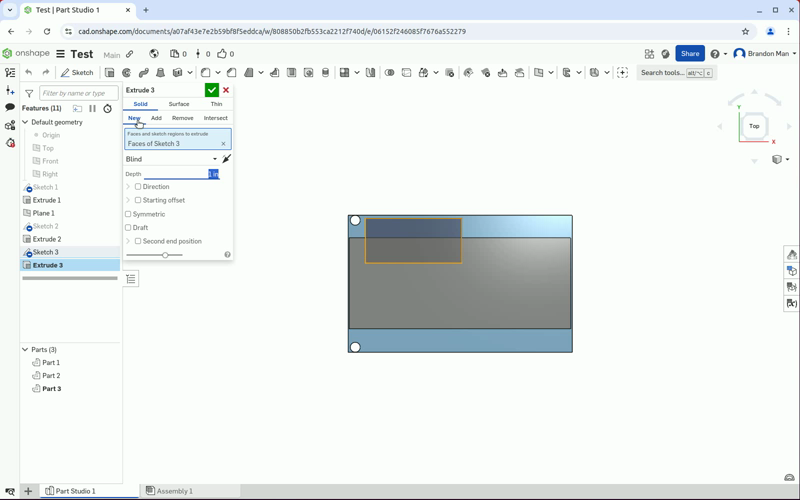
text(-5.055)
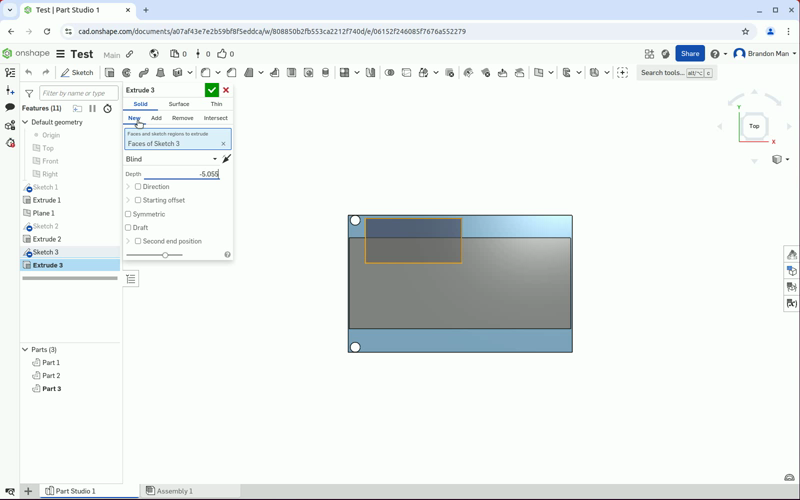
key(enter)
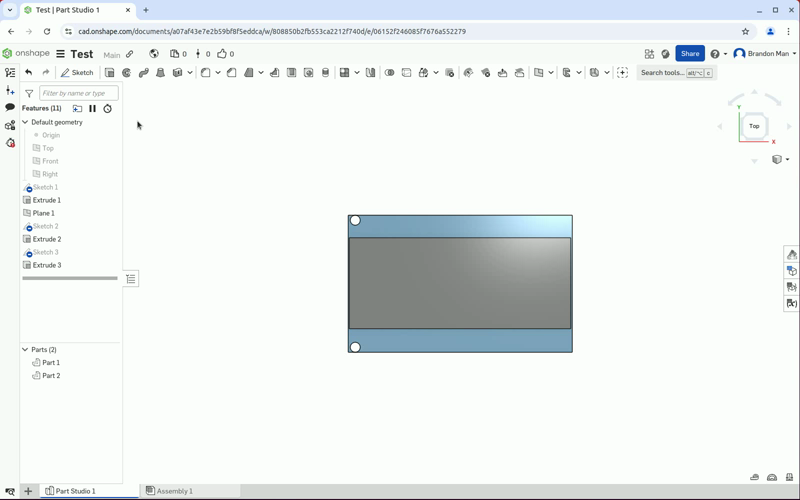
key(shift+h)
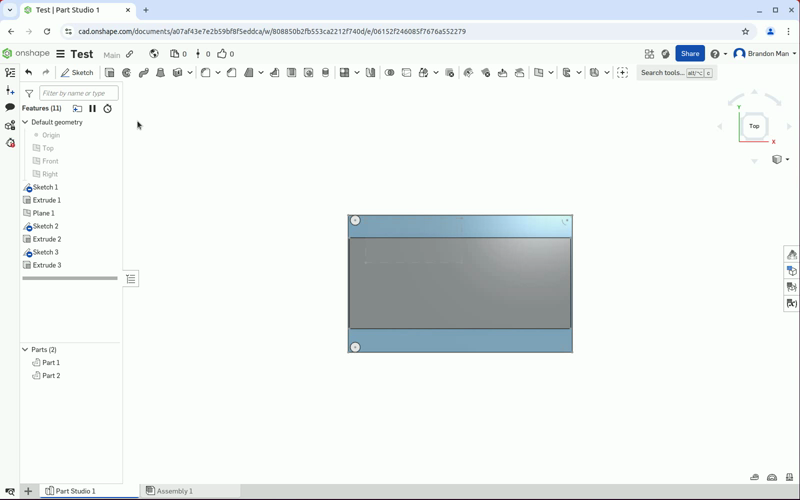
key(shift+h)
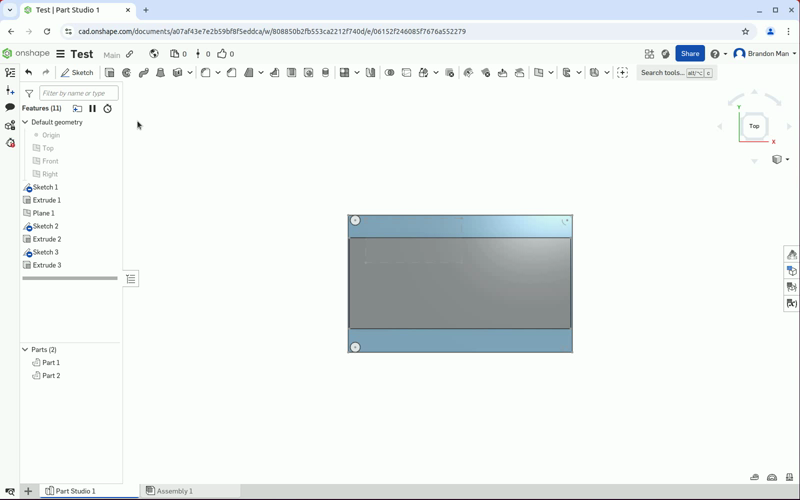
key(shift+7)
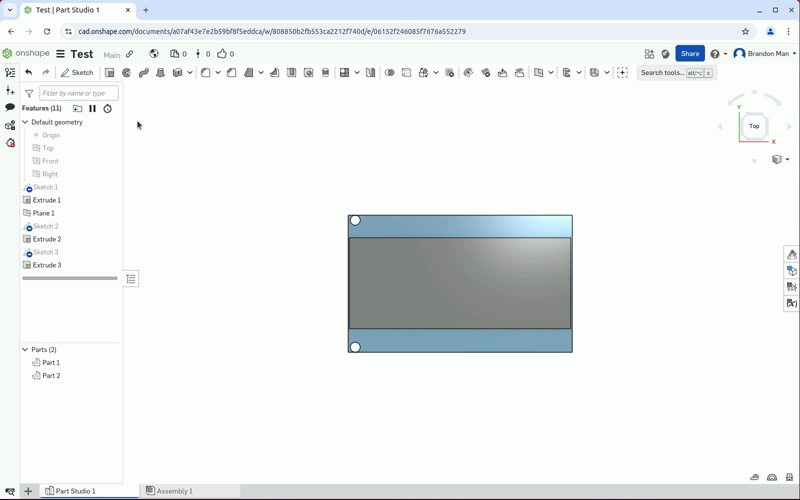
key(up, 3)
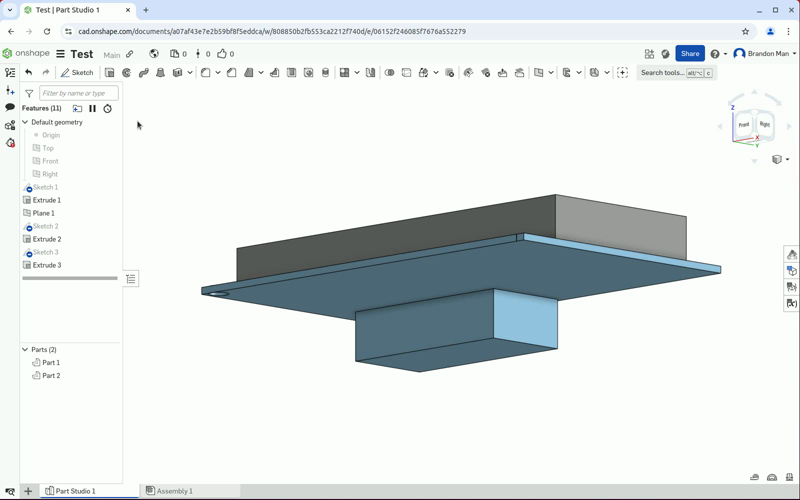
key(left, 3)
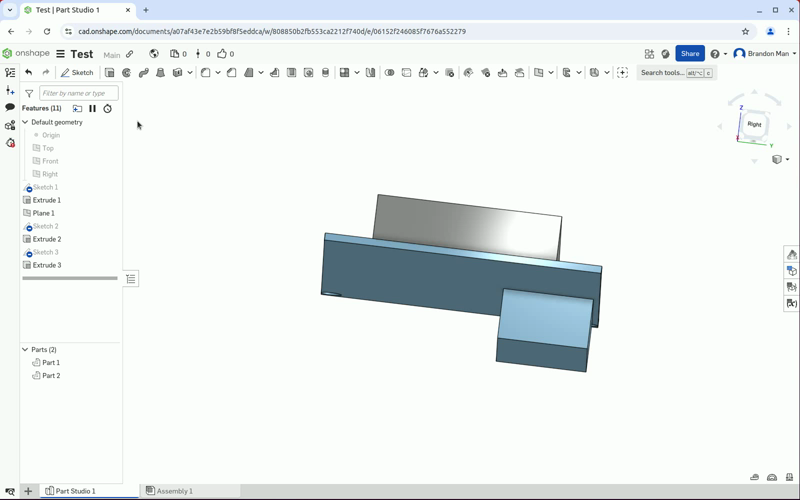
key(right, 3)
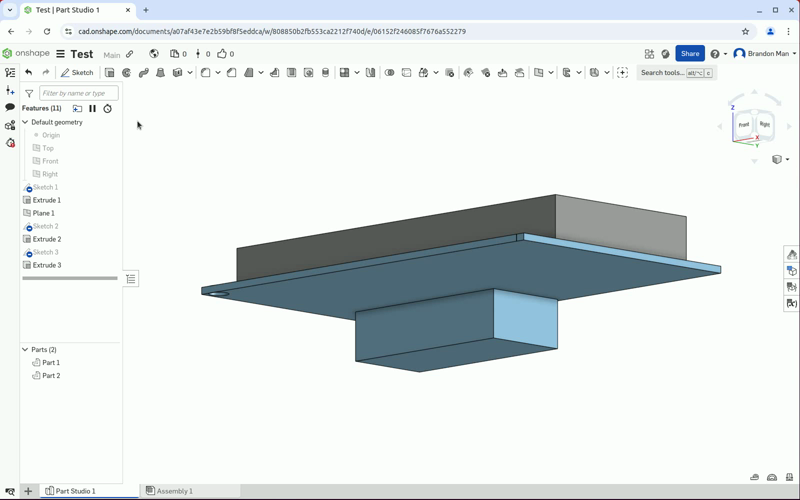
key(down, 3)
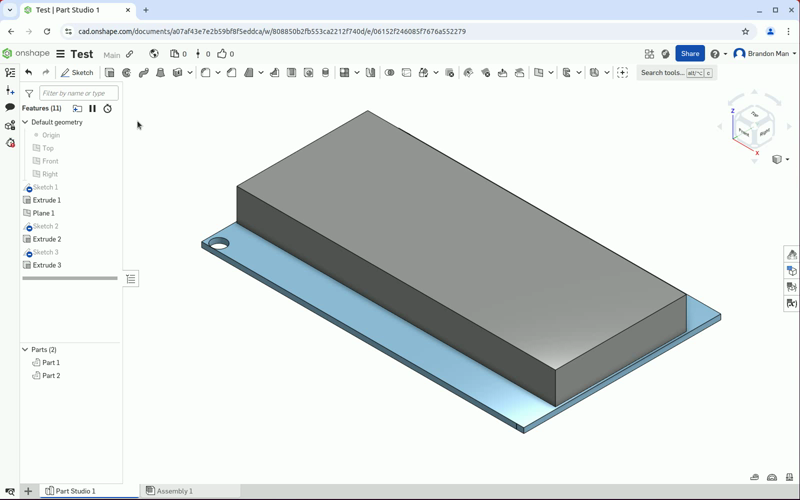
mouse_move(73, 189)
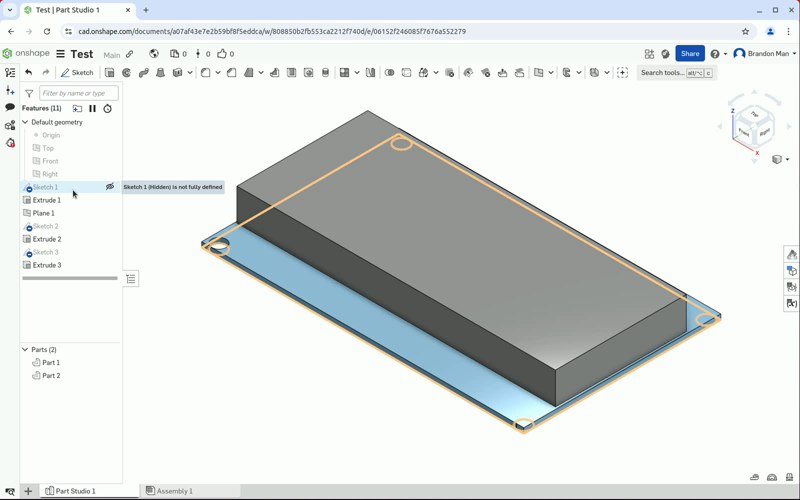
click(73, 189)